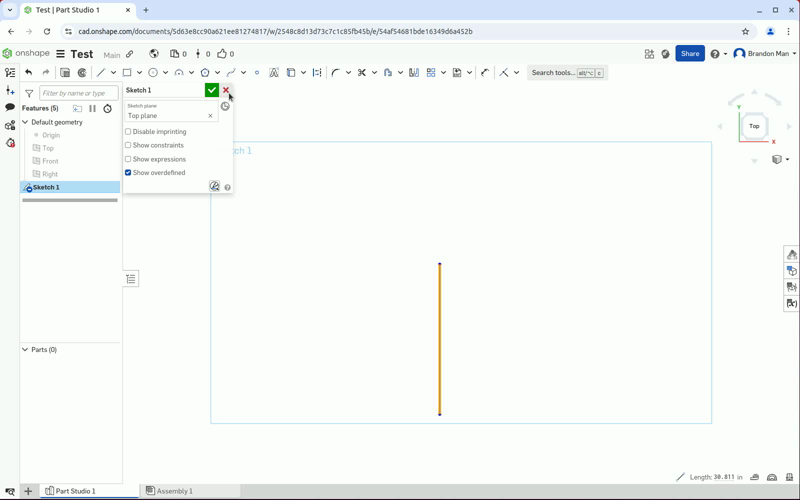
key(shift+h)
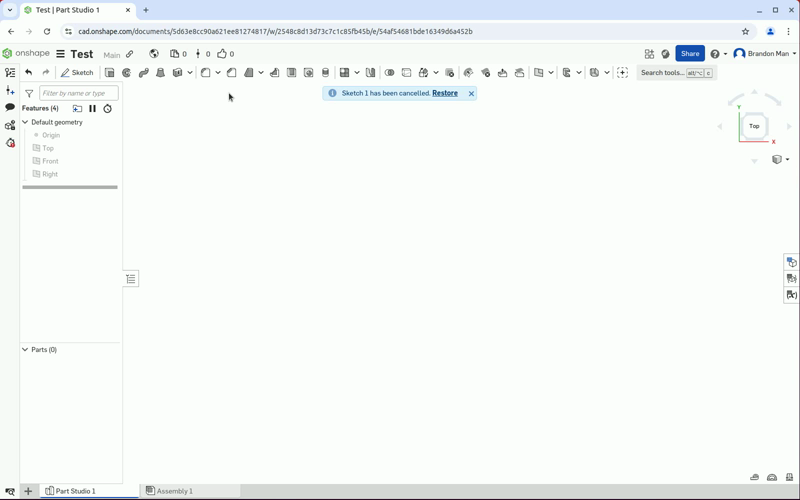
mouse_move(73, 352)
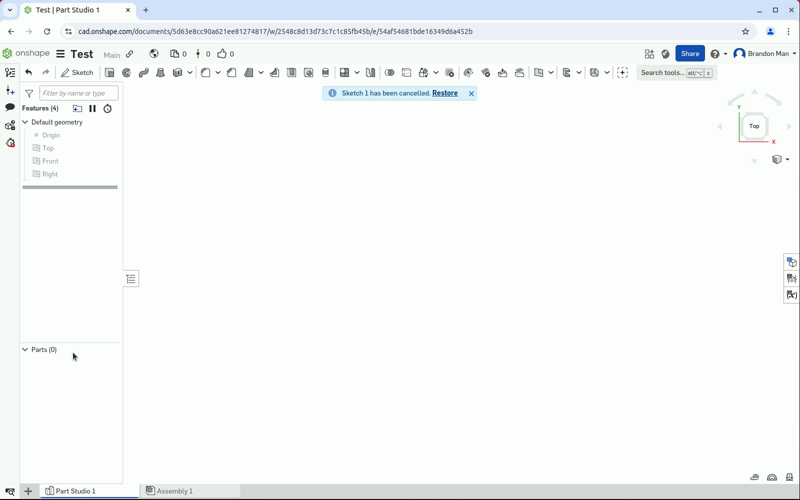
key(y)
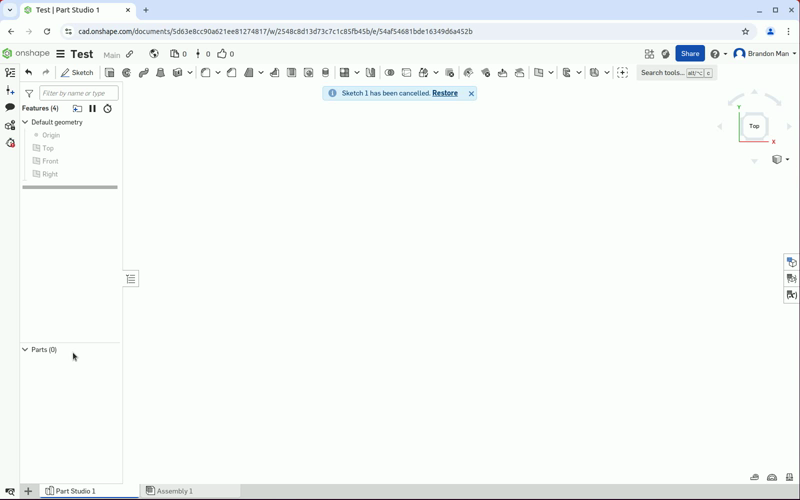
key(shift+p)
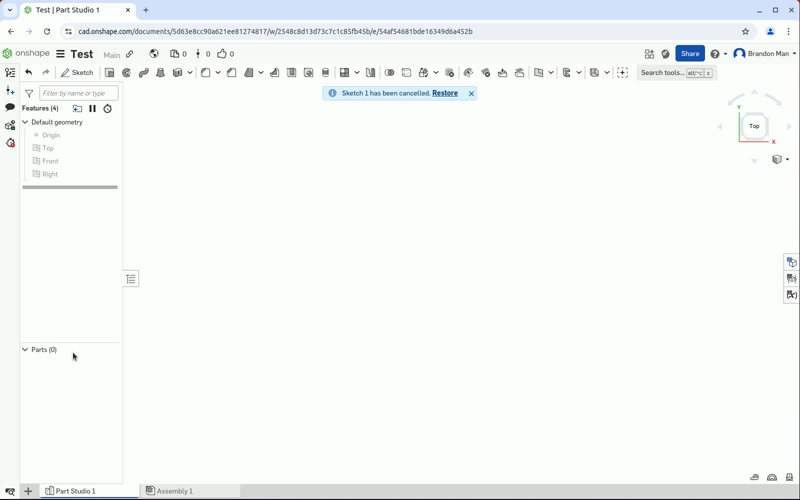
key(space)
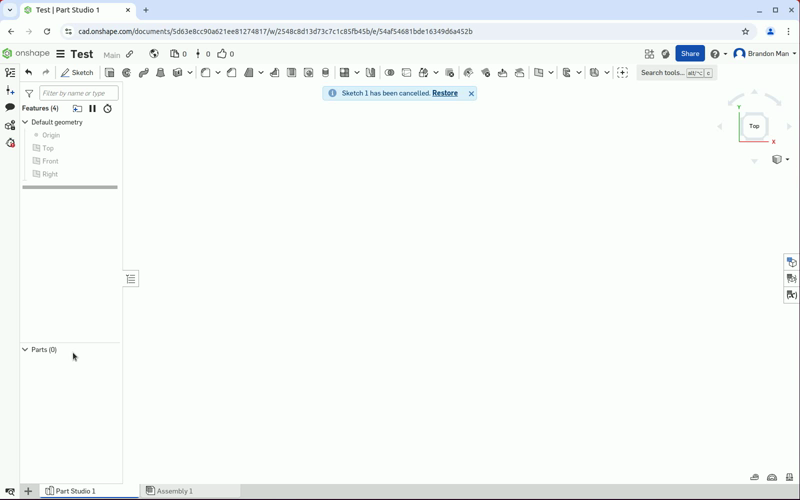
key_down(shift)
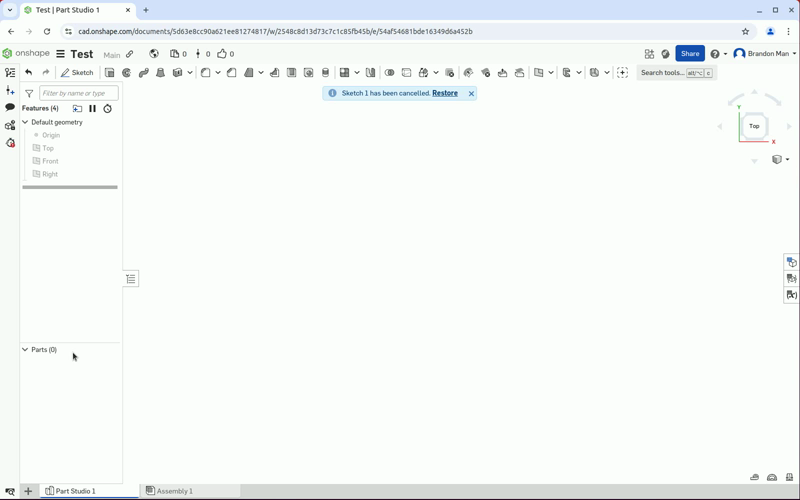
key(up)
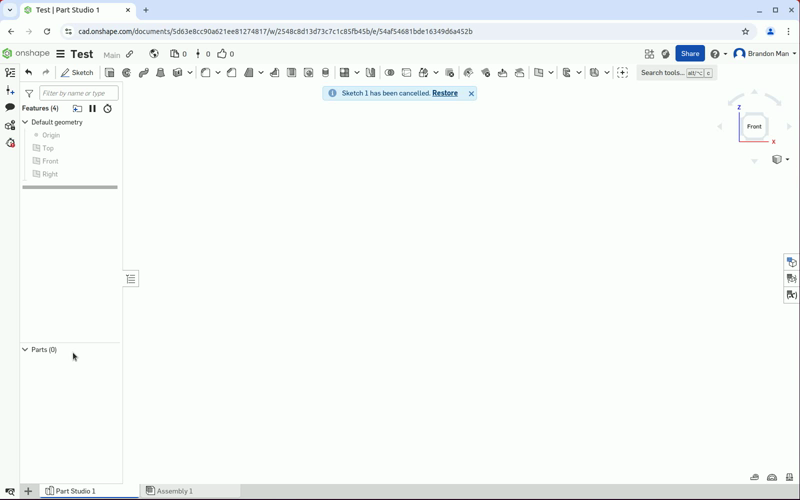
key_up(shift)
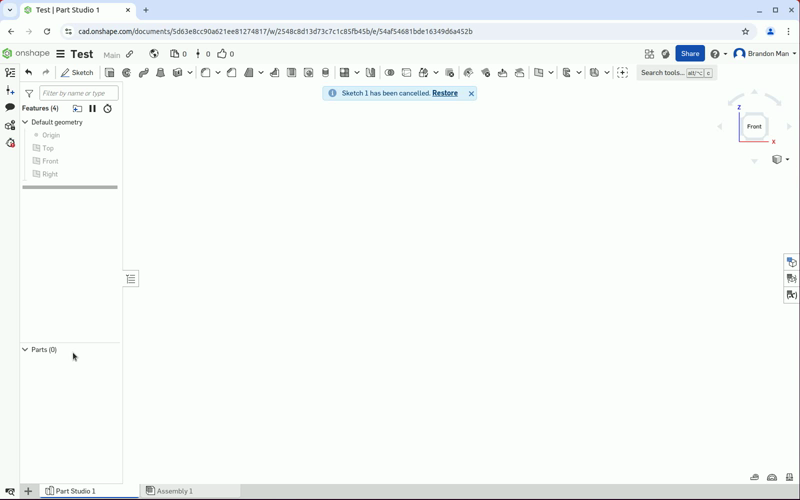
mouse_move(73, 352)
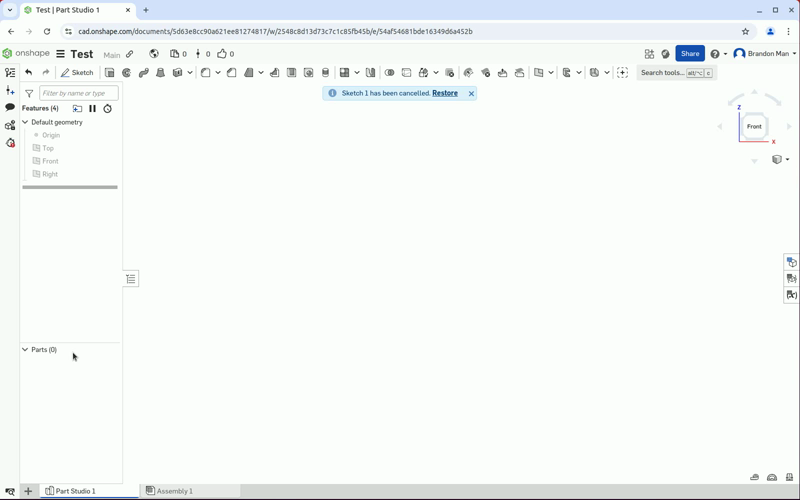
key(shift+y)
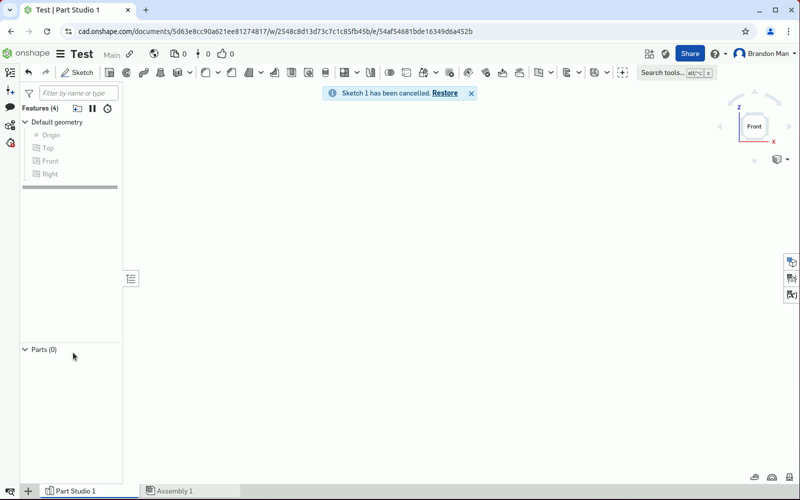
key(shift+s)
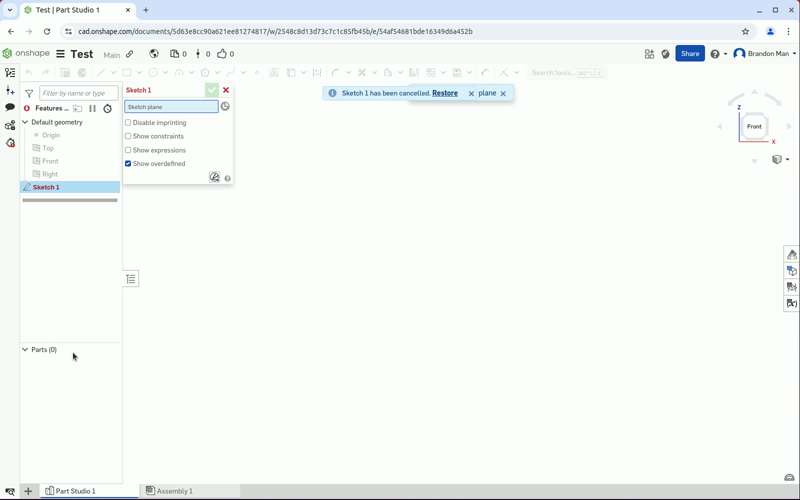
mouse_move(73, 163)
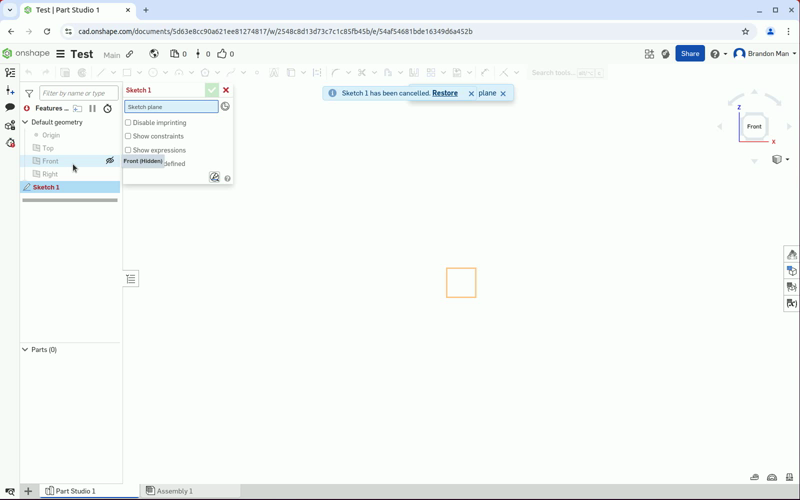
click(73, 163)
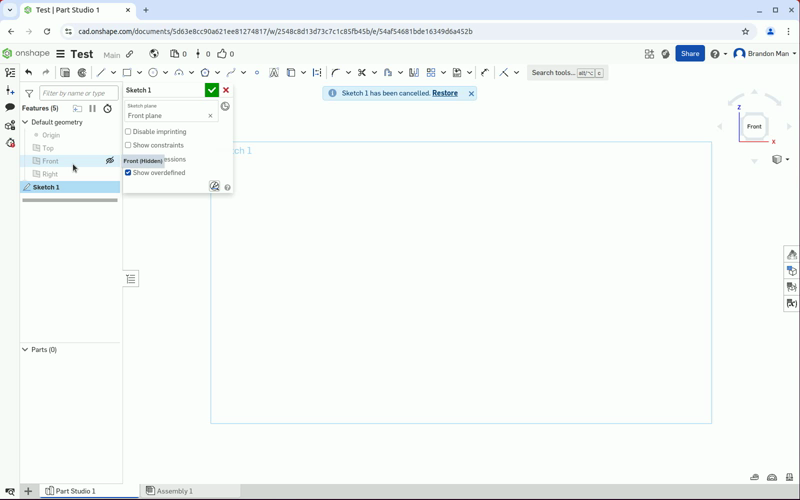
mouse_move(73, 352)
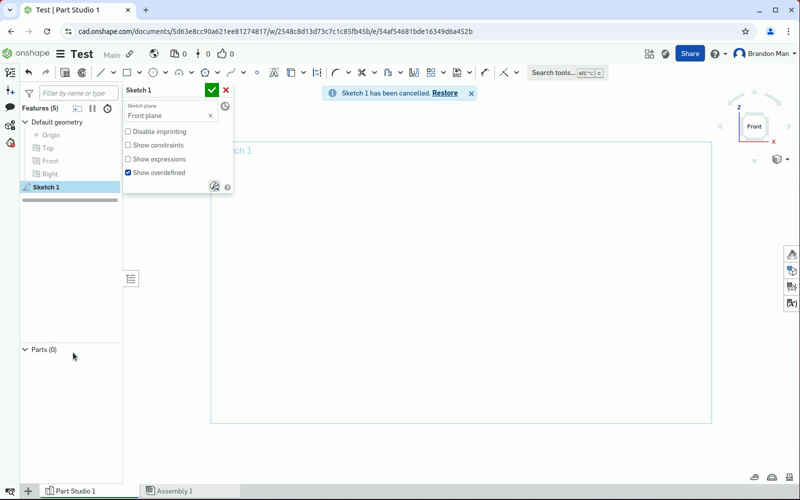
key(y)
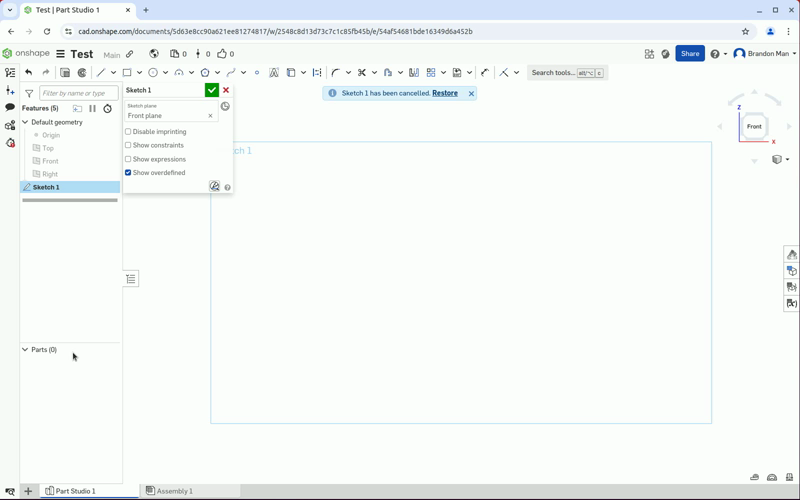
key(l)
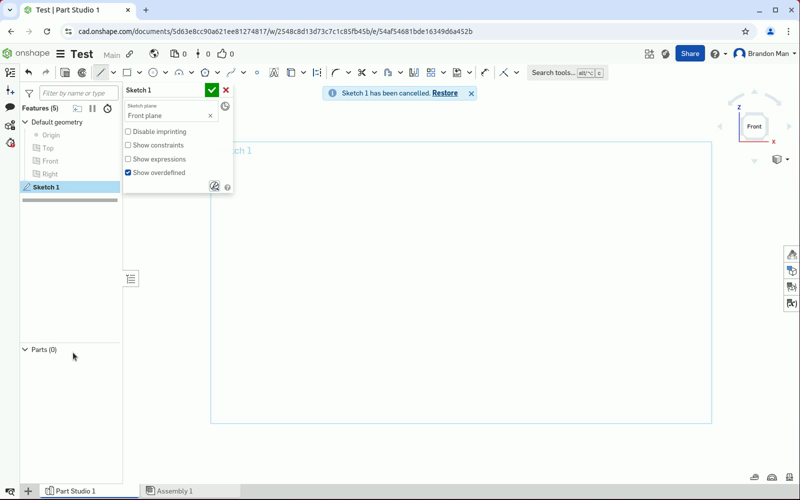
key_down(shift)
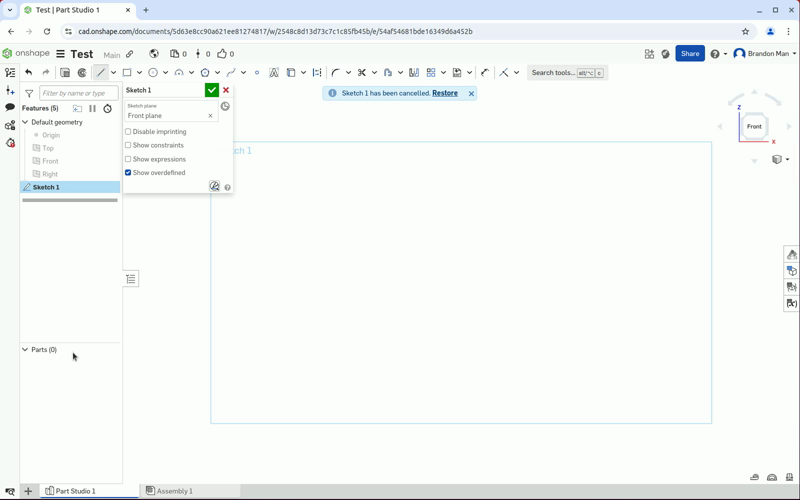
mouse_move(460, 282)
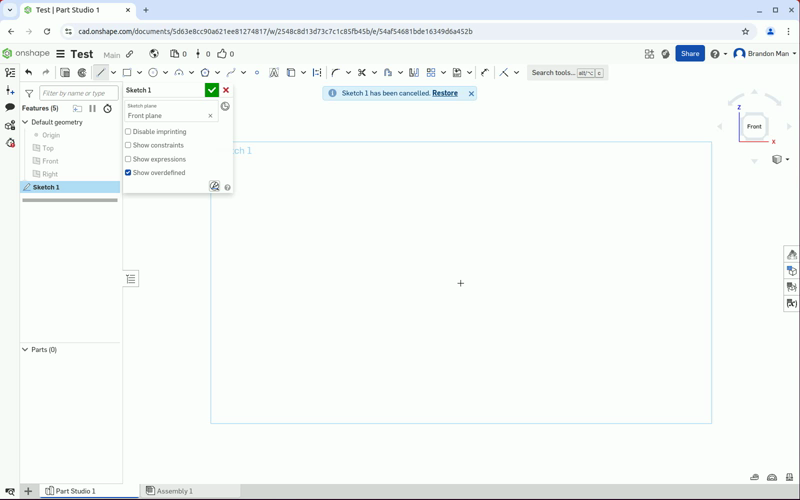
click(460, 282)
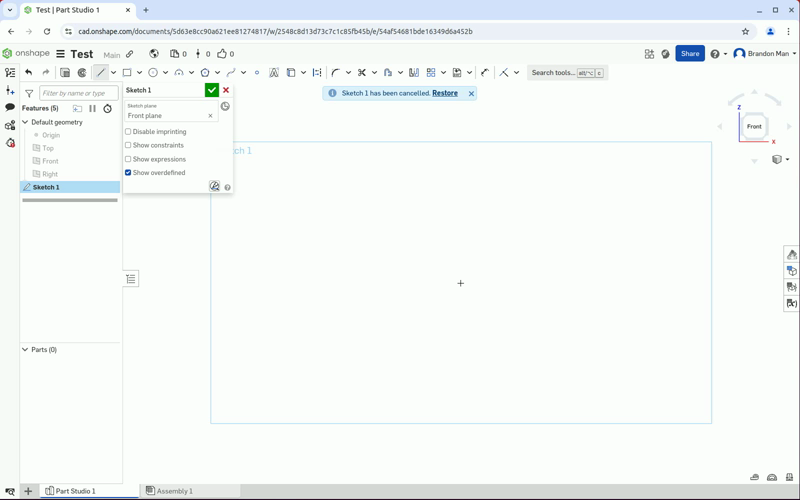
key_up(shift)
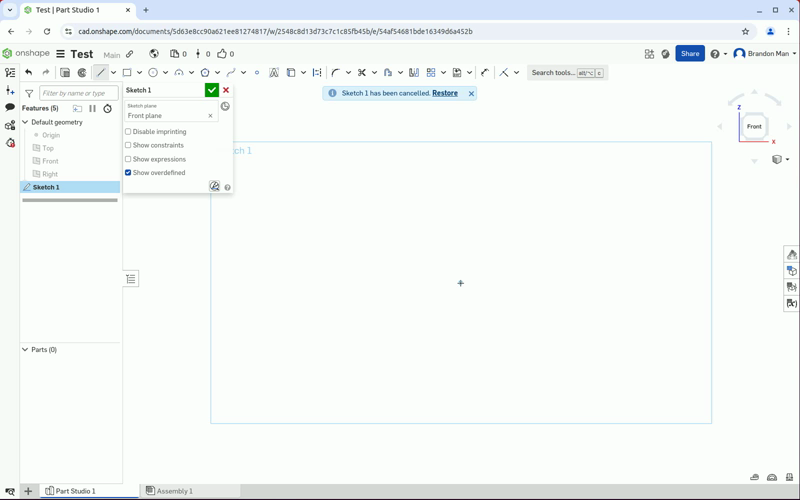
key_down(shift)
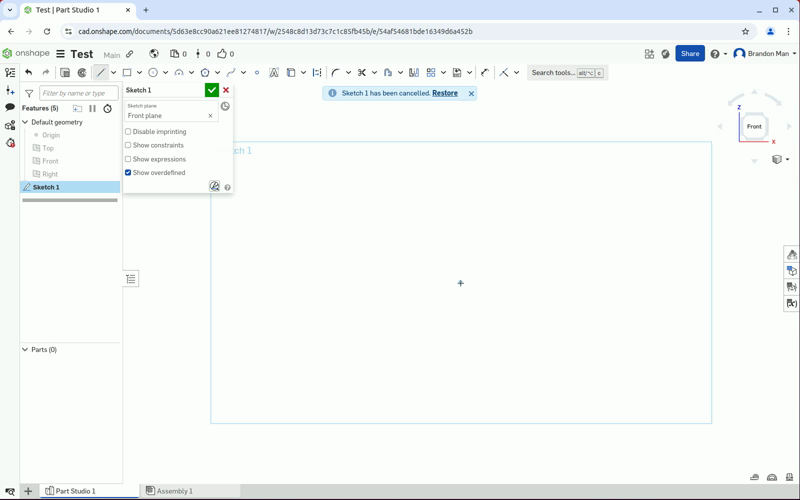
mouse_move(572, 282)
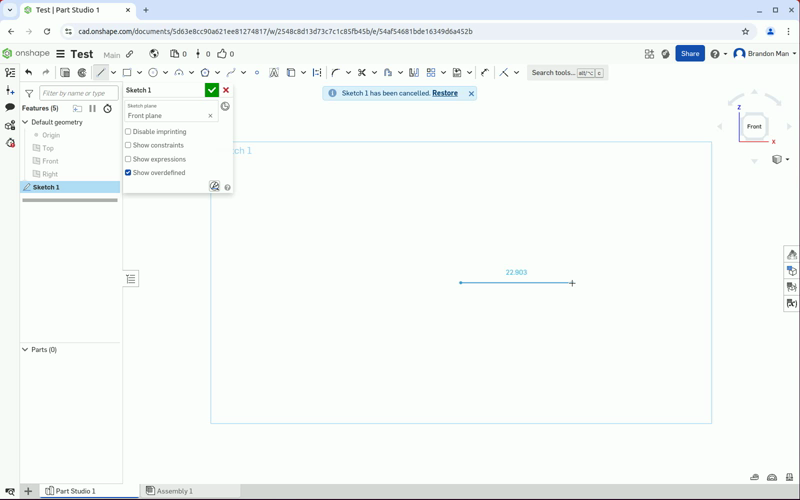
click(572, 282)
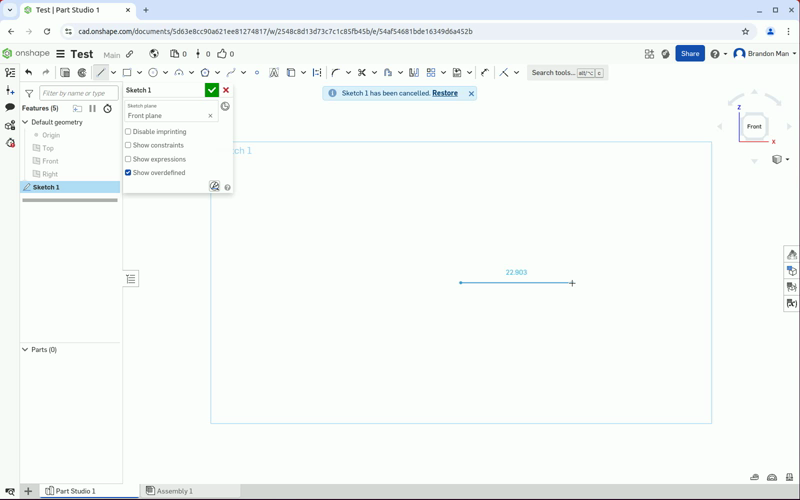
key_up(shift)
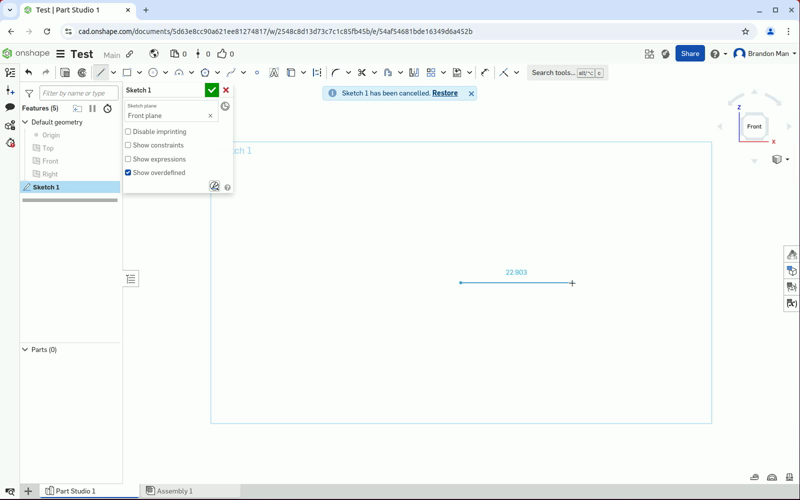
key_down(shift)
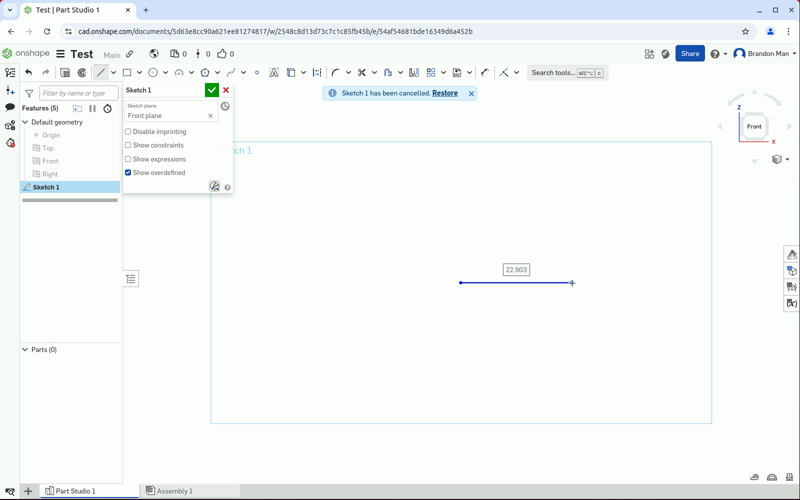
mouse_move(572, 171)
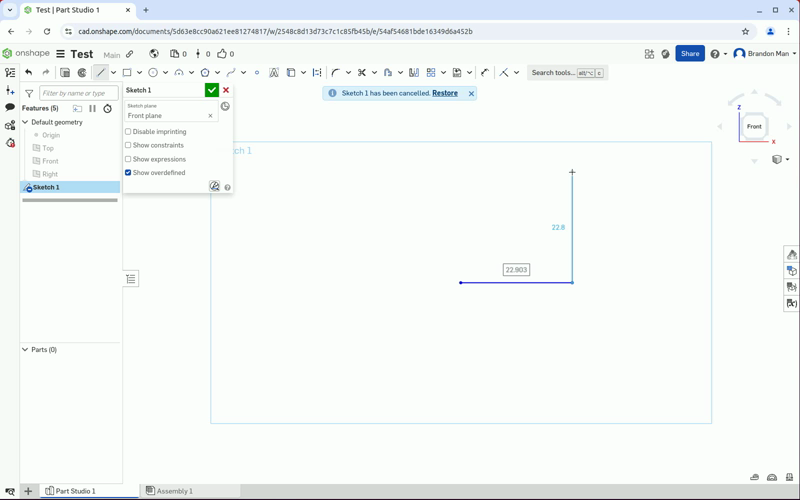
click(572, 171)
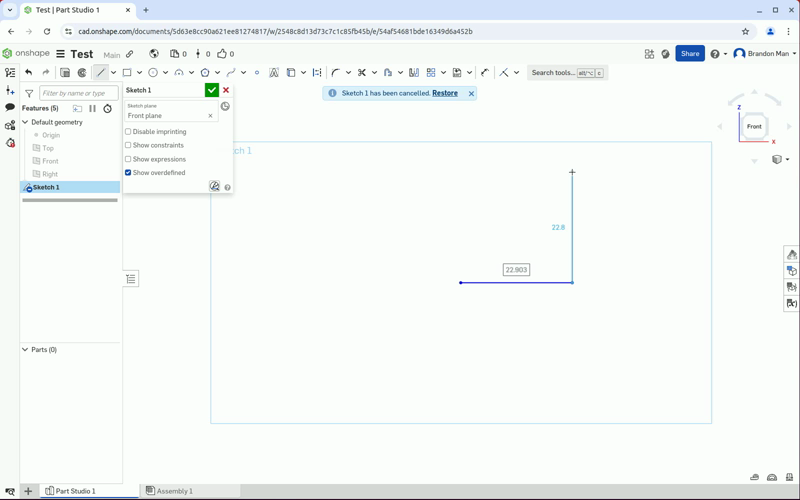
key_up(shift)
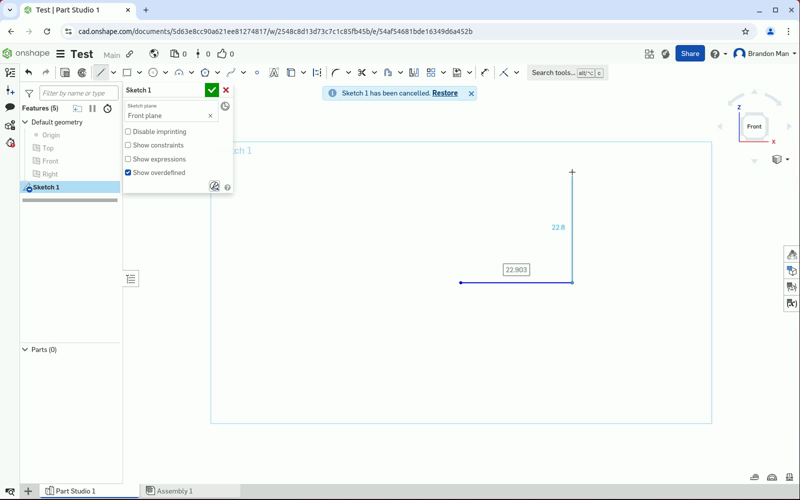
key_down(shift)
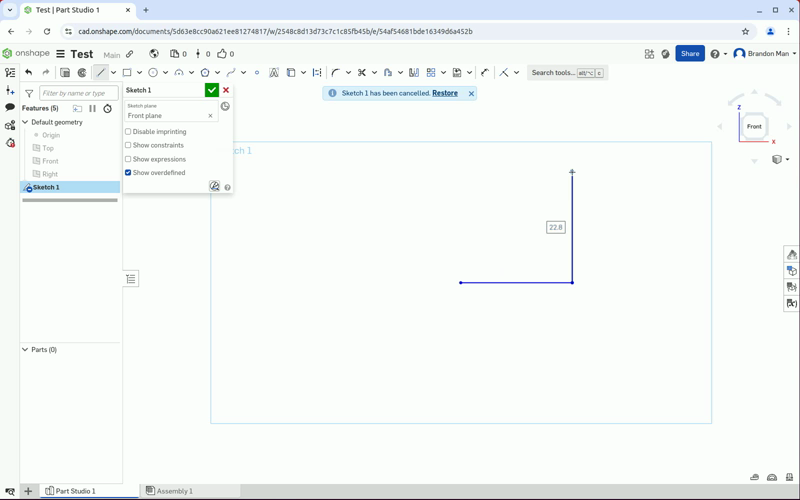
mouse_move(460, 171)
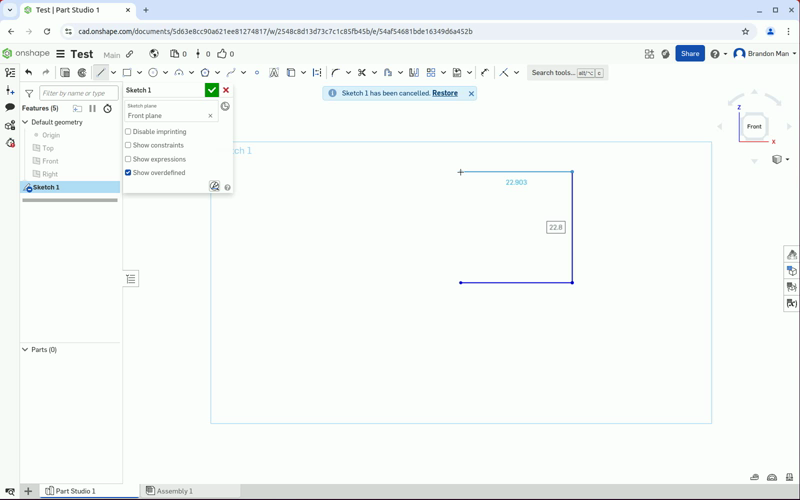
click(460, 171)
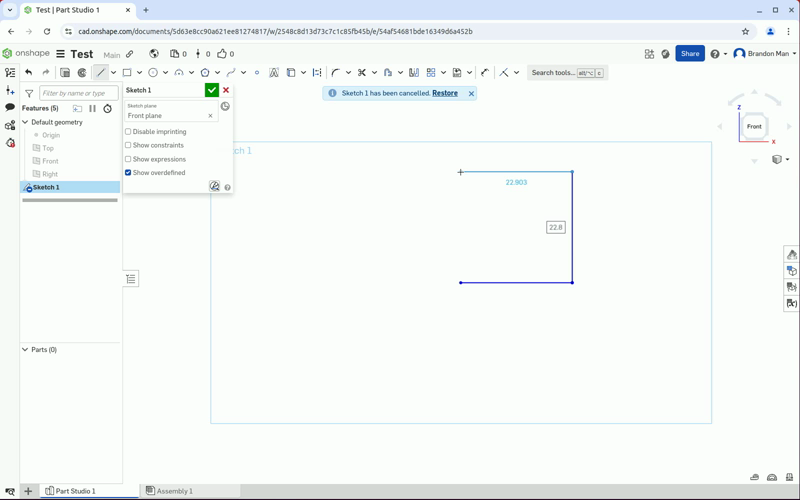
key_up(shift)
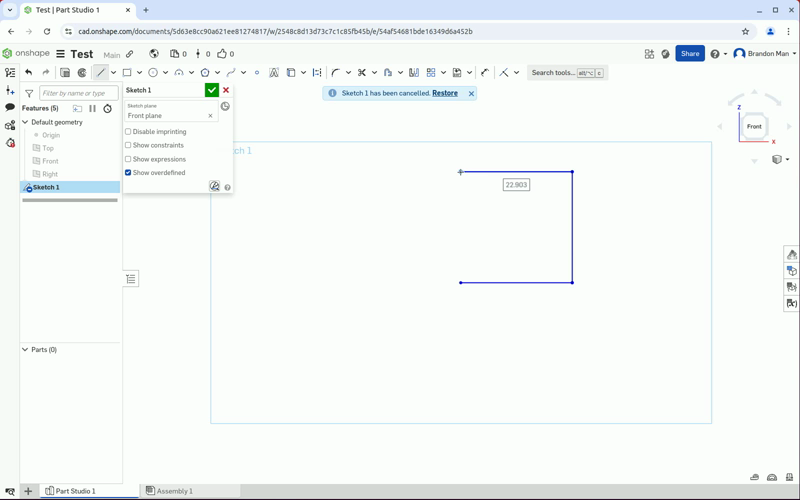
key_down(shift)
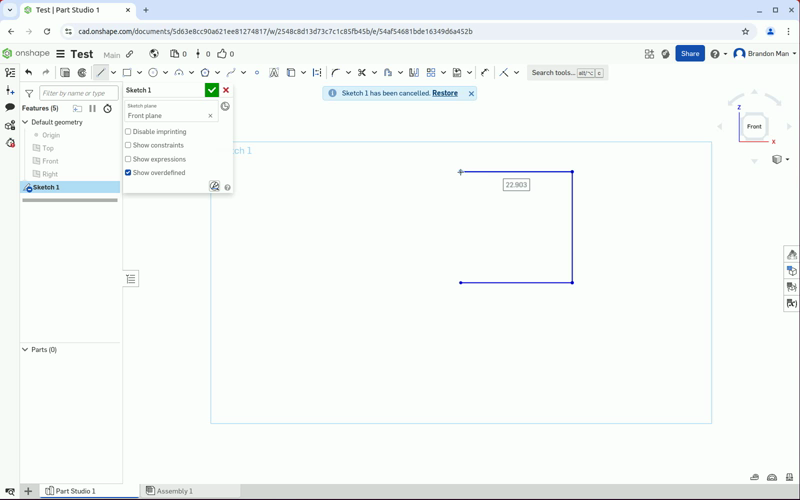
mouse_move(460, 282)
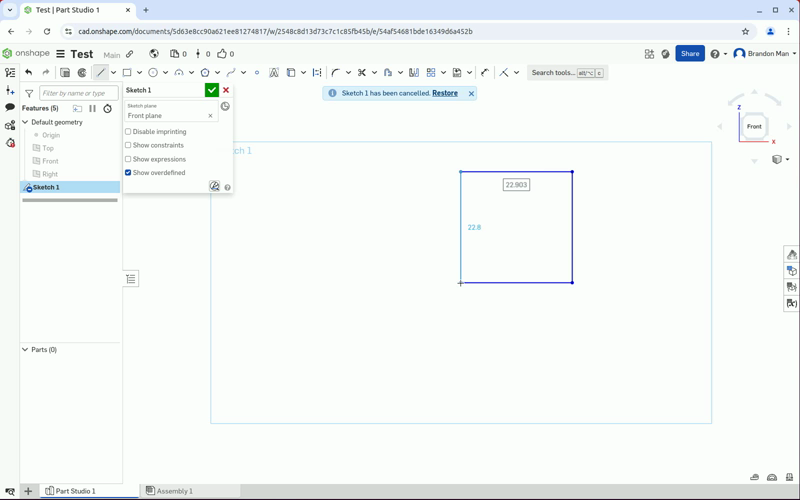
key_up(shift)
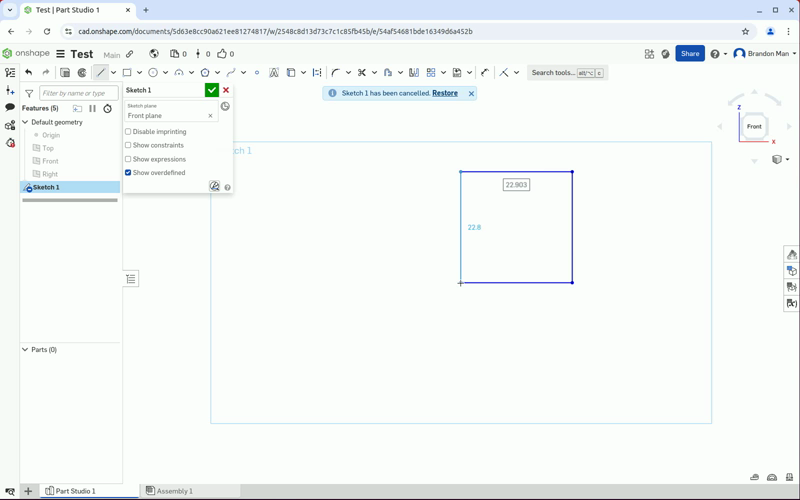
click(460, 282)
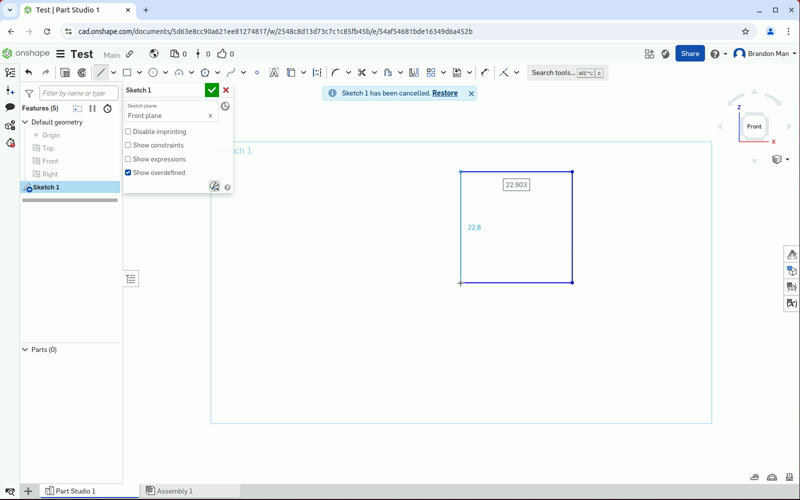
key(esc)
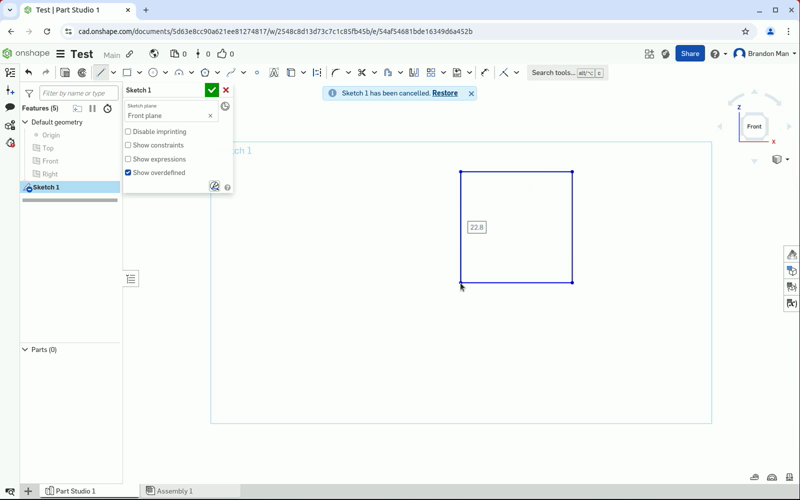
mouse_move(497, 205)
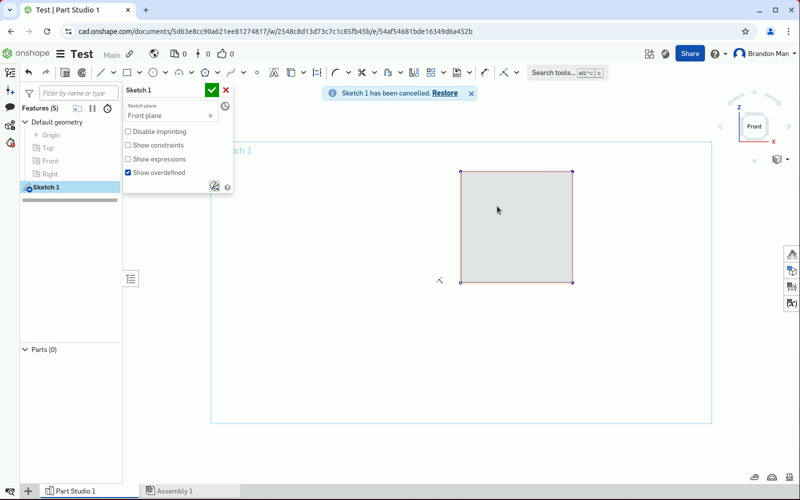
click(497, 205)
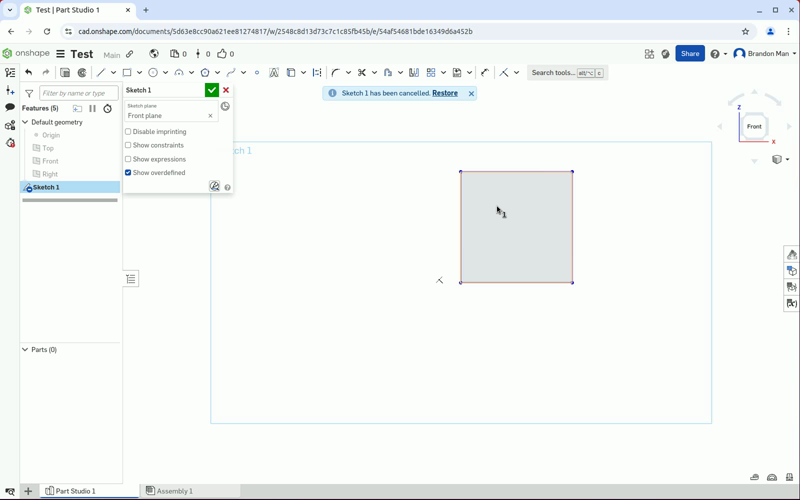
mouse_move(73, 352)
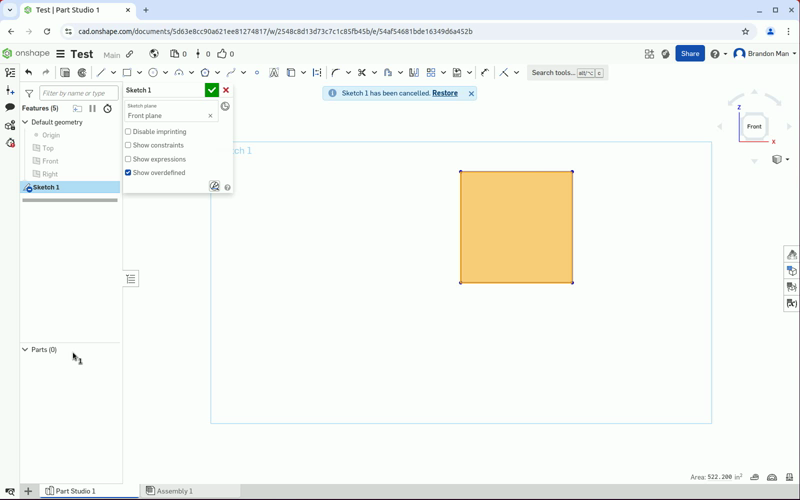
key(shift+y)
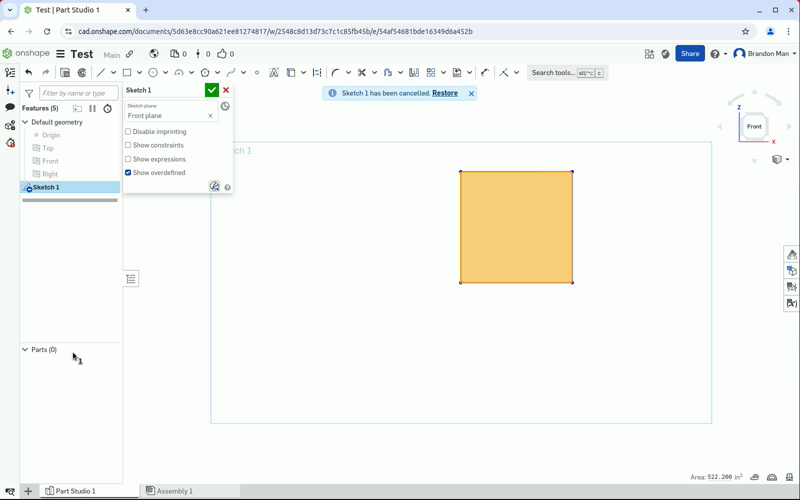
key(shift+e)
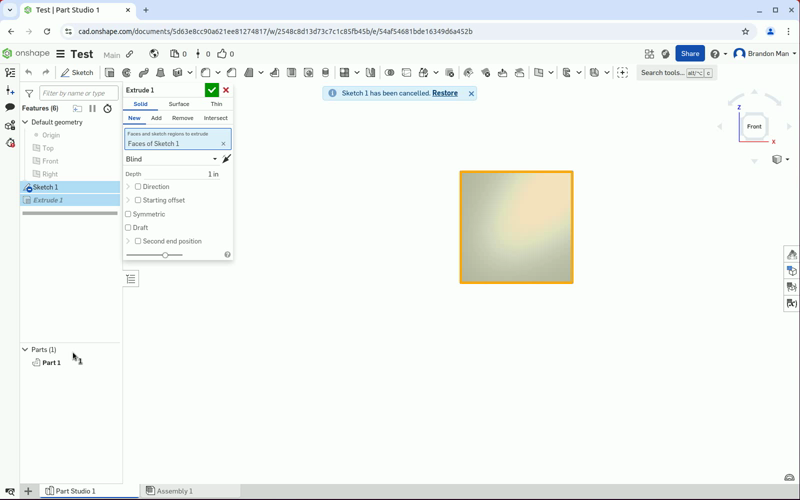
mouse_move(143, 106)
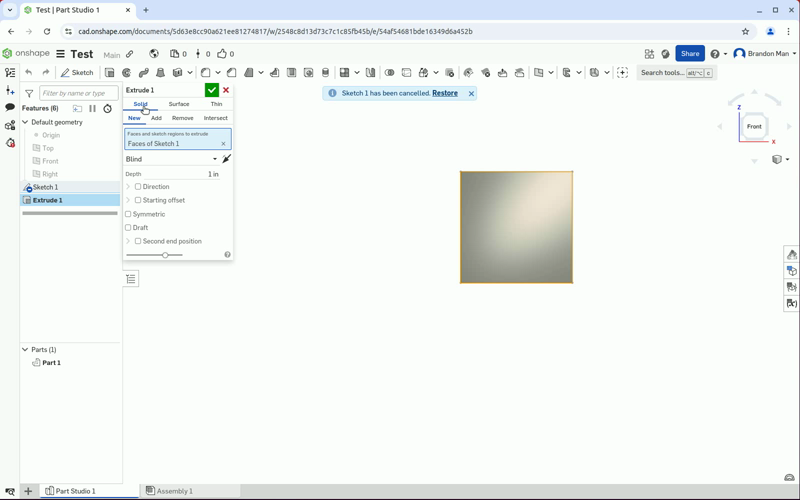
click(143, 106)
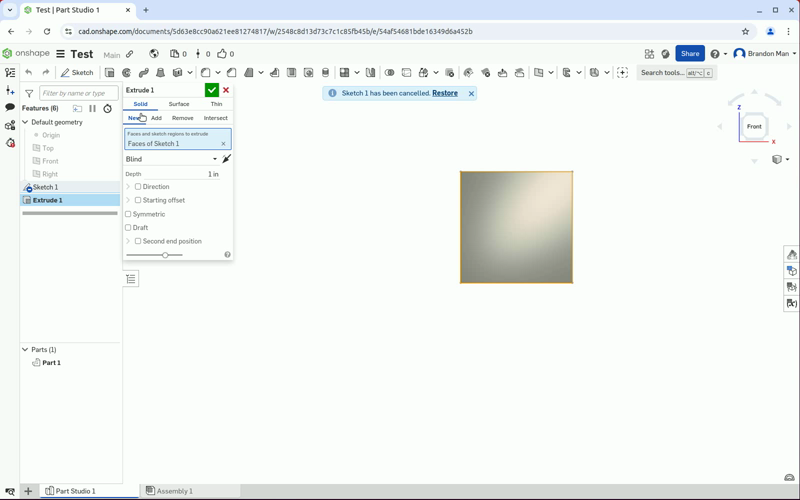
mouse_move(137, 120)
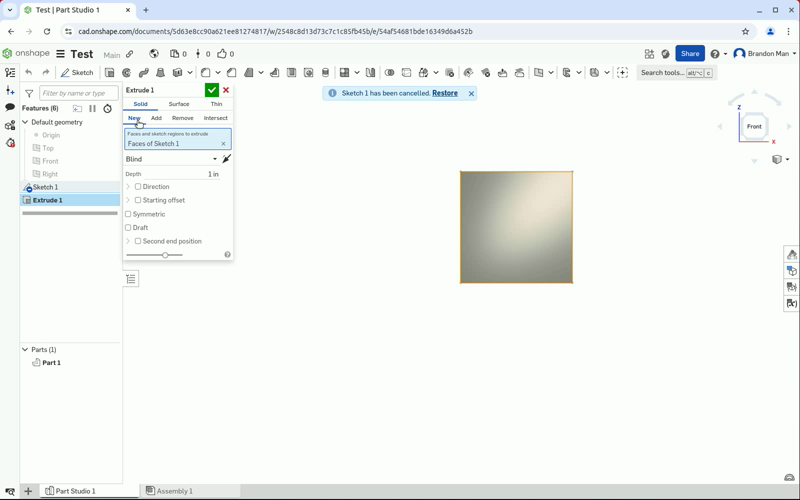
click(137, 120)
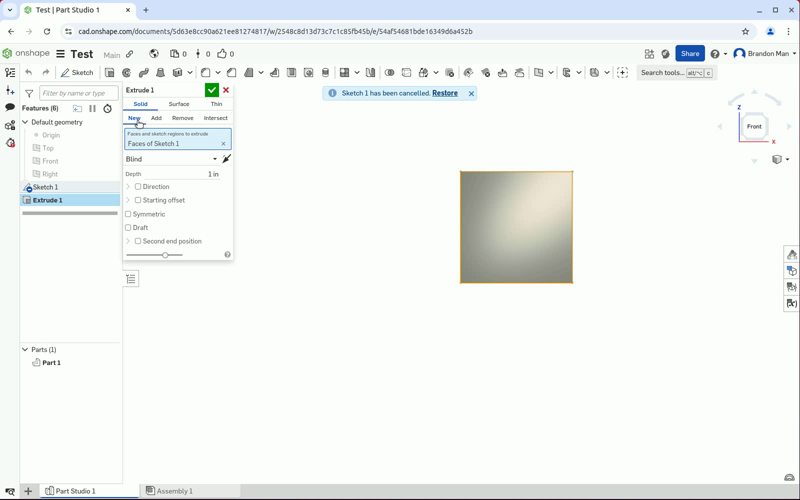
key(tab, 4)
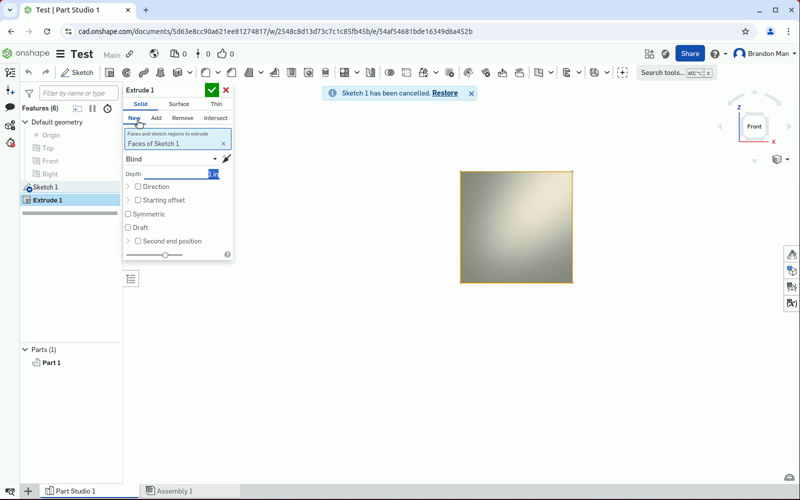
text(23.108)
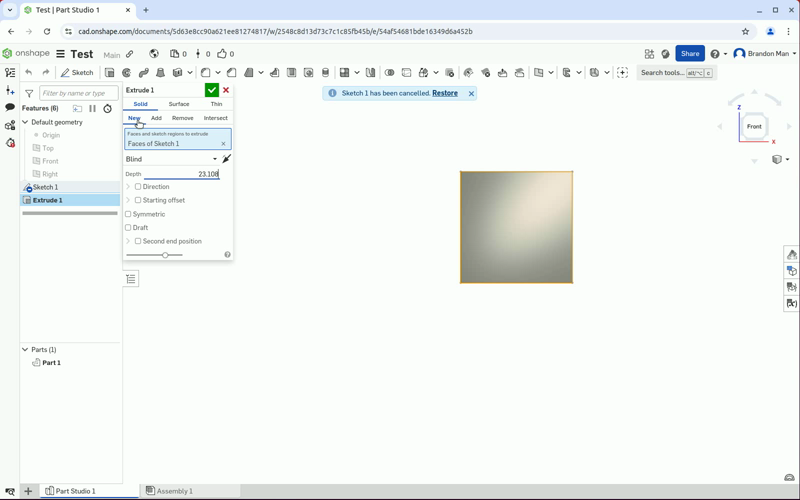
key(enter)
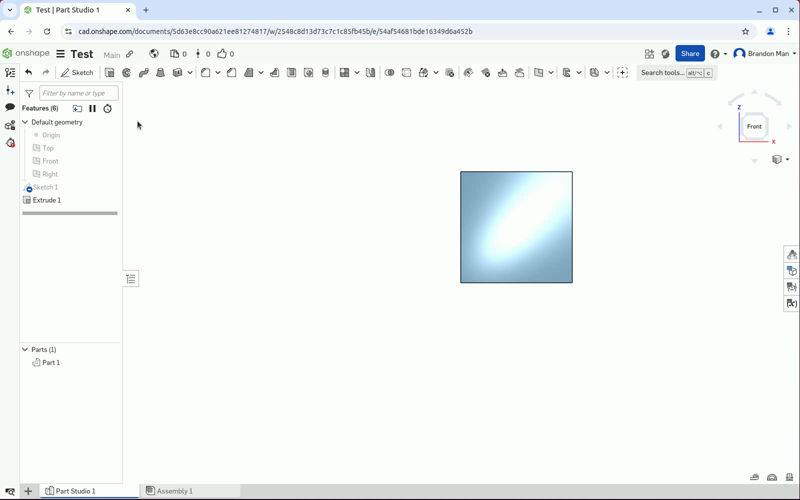
key(shift+h)
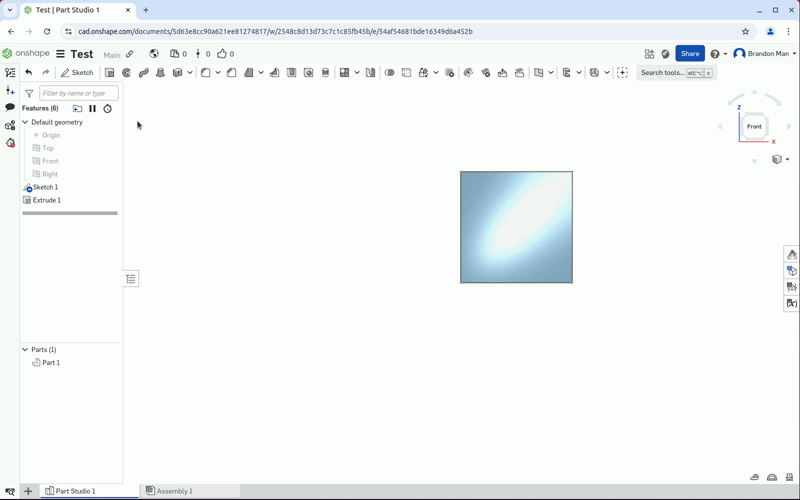
key(shift+h)
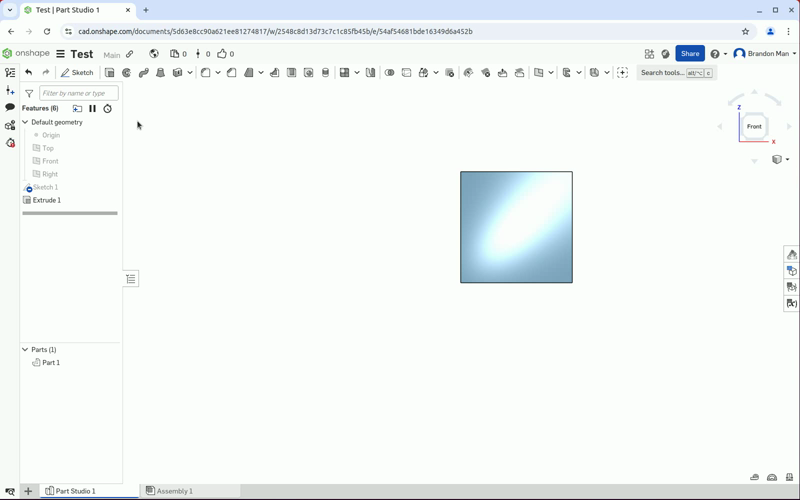
mouse_move(73, 189)
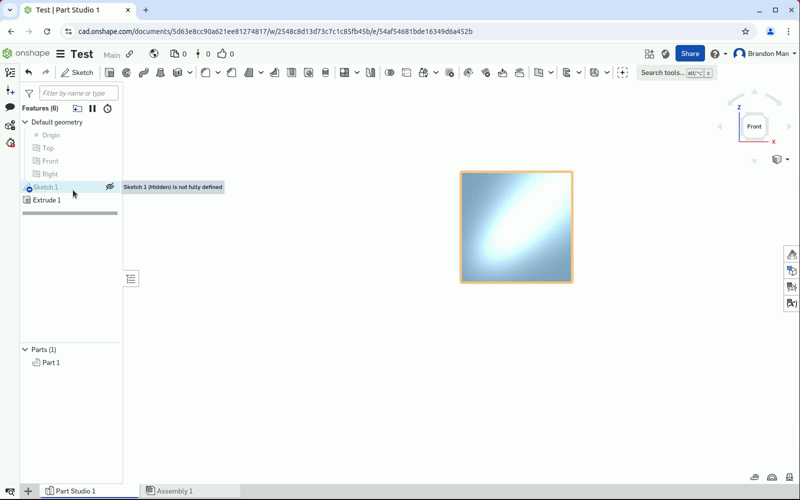
click(73, 189)
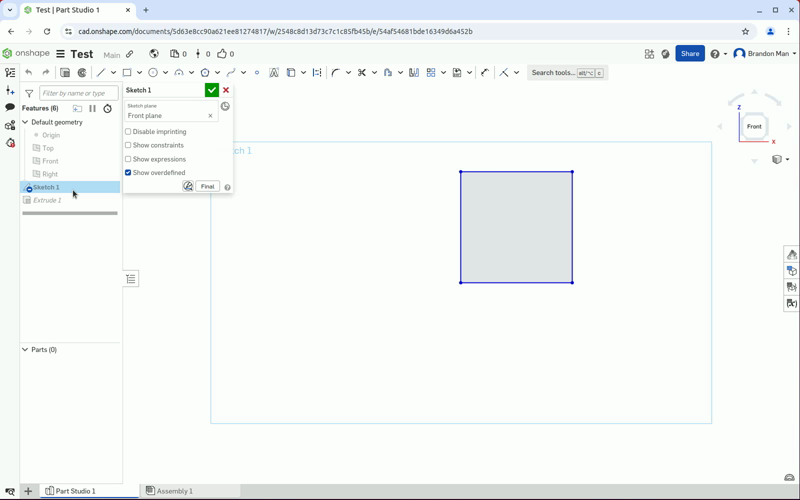
mouse_move(229, 92)
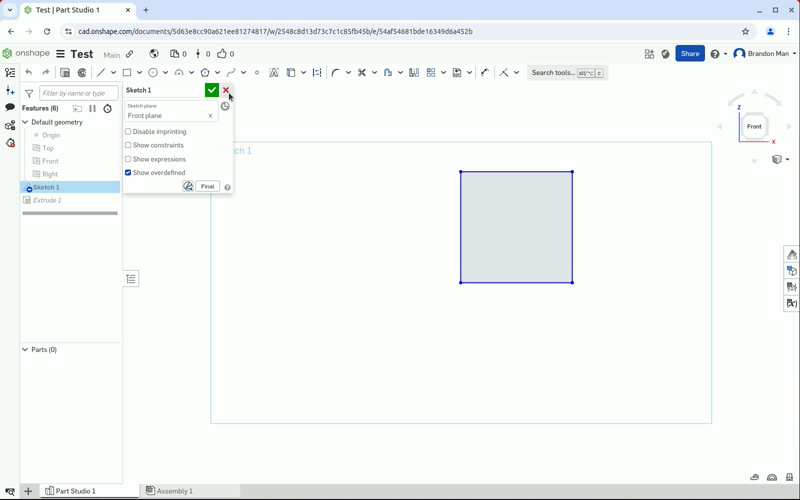
click(229, 92)
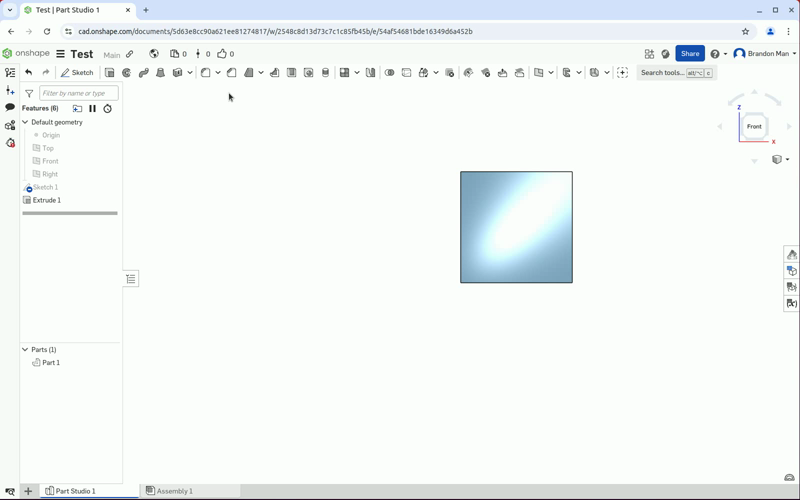
mouse_move(73, 352)
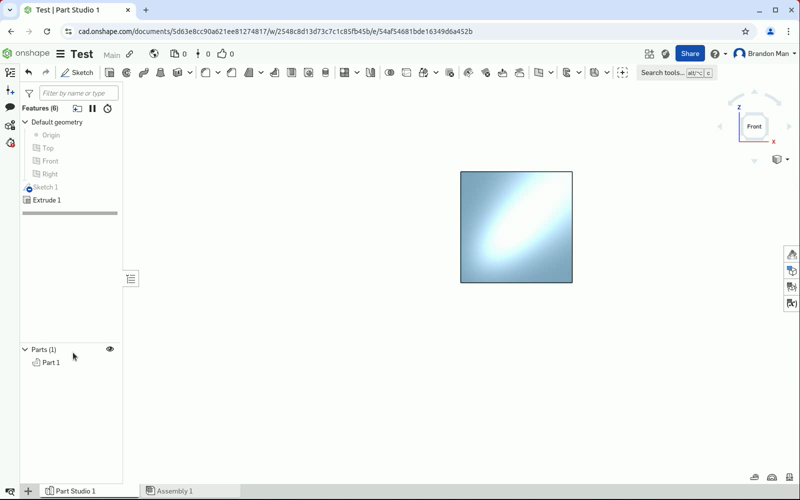
key(y)
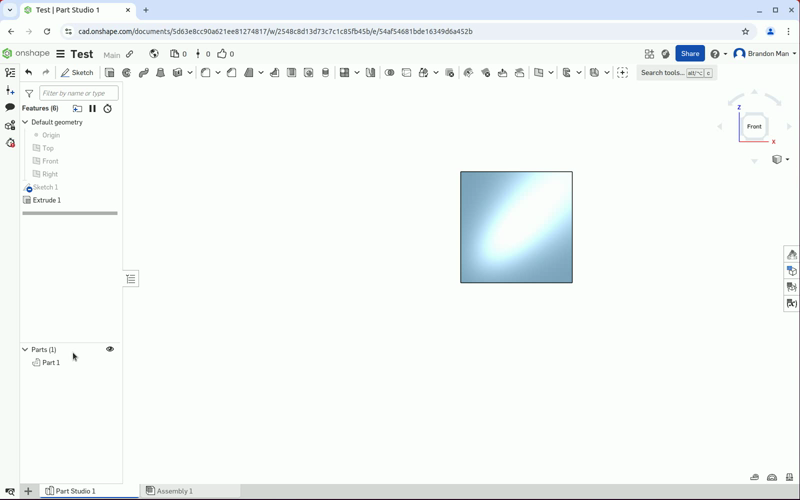
key(shift+p)
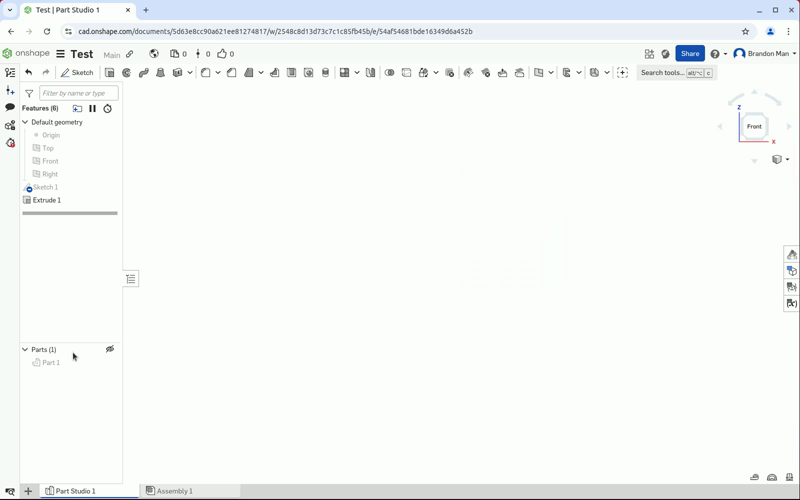
key(space)
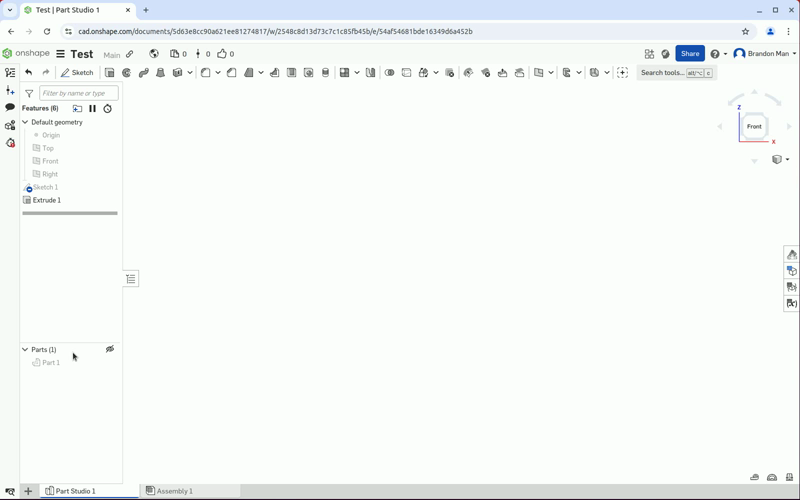
key_down(shift)
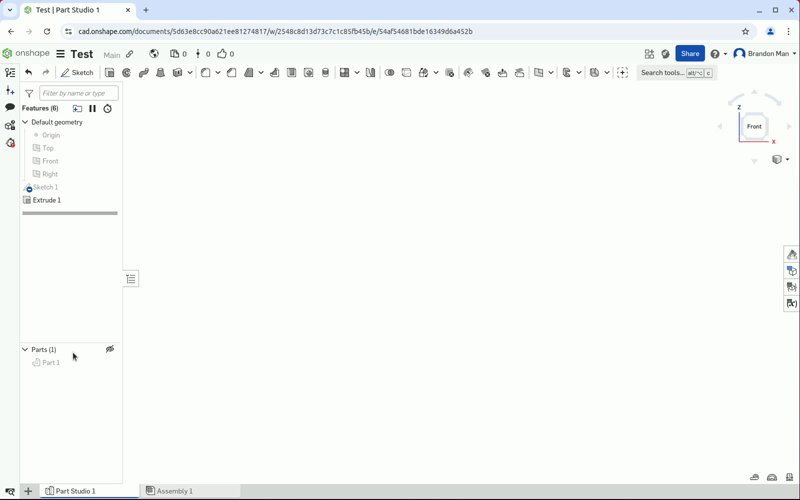
key(left)
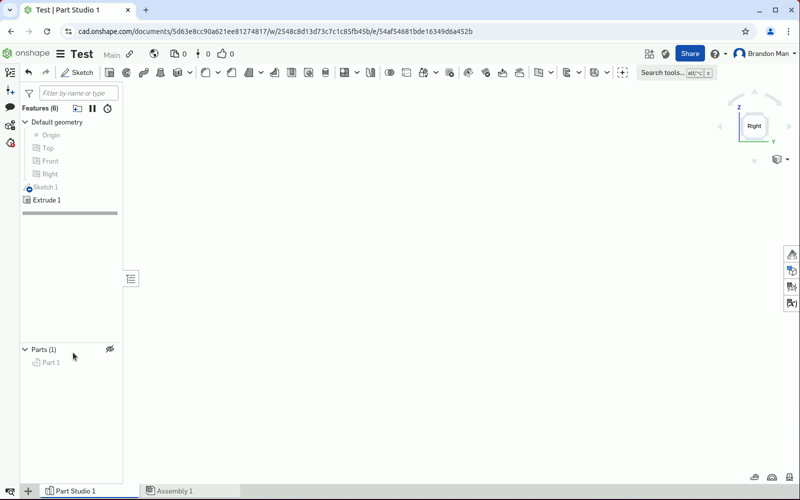
key_up(shift)
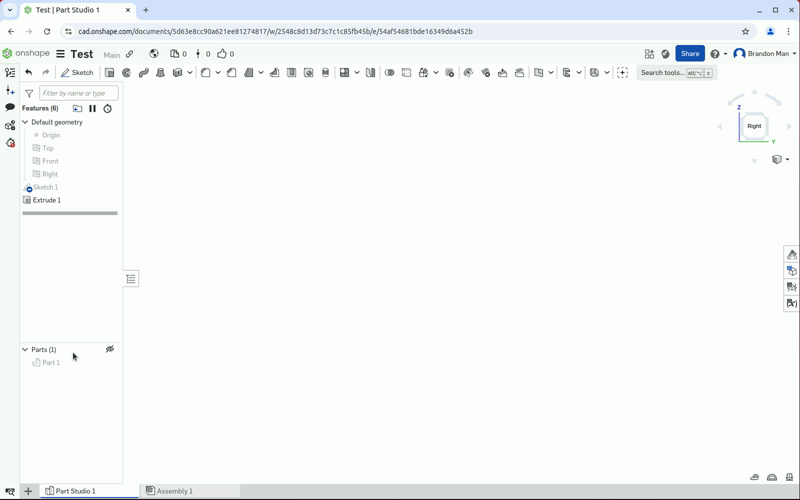
mouse_move(73, 352)
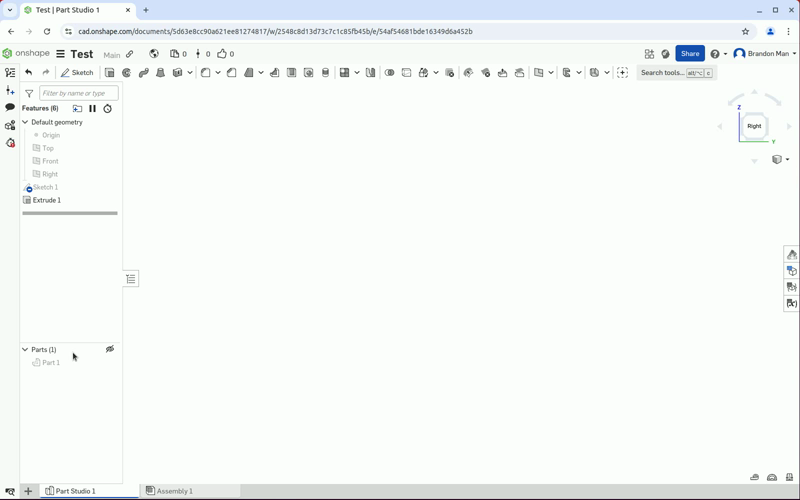
key(shift+y)
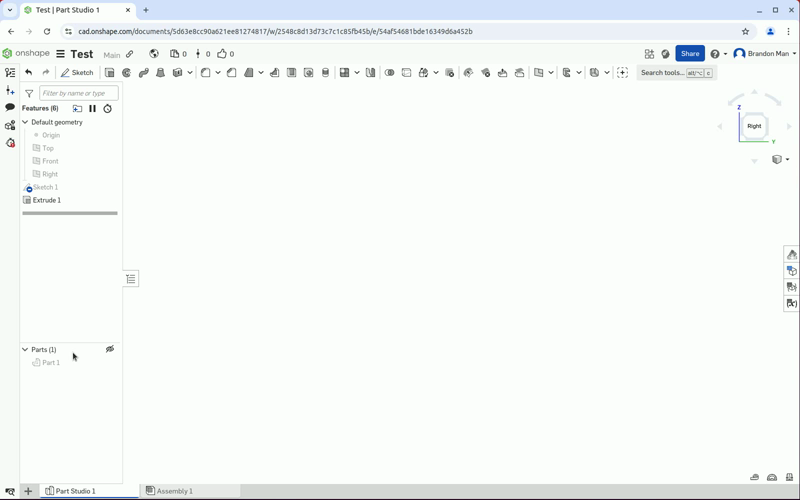
key(shift+s)
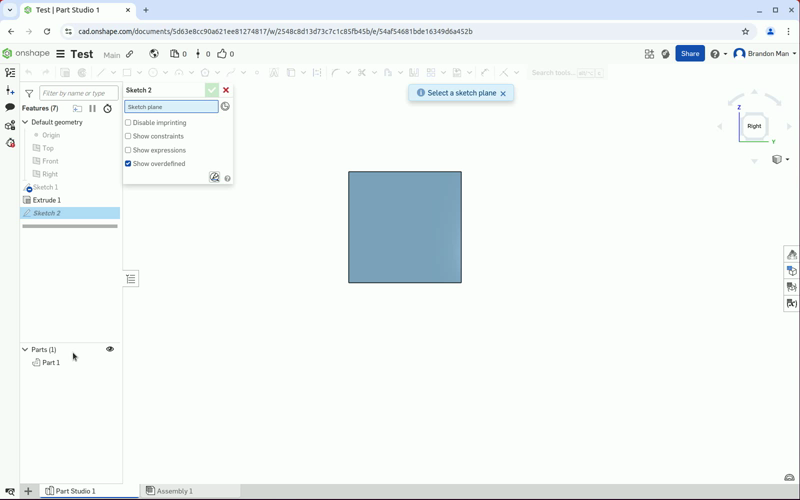
mouse_move(73, 176)
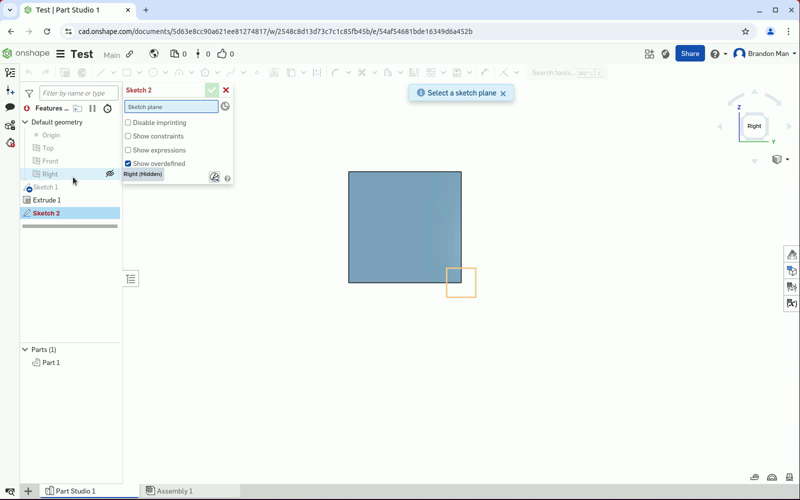
click(73, 176)
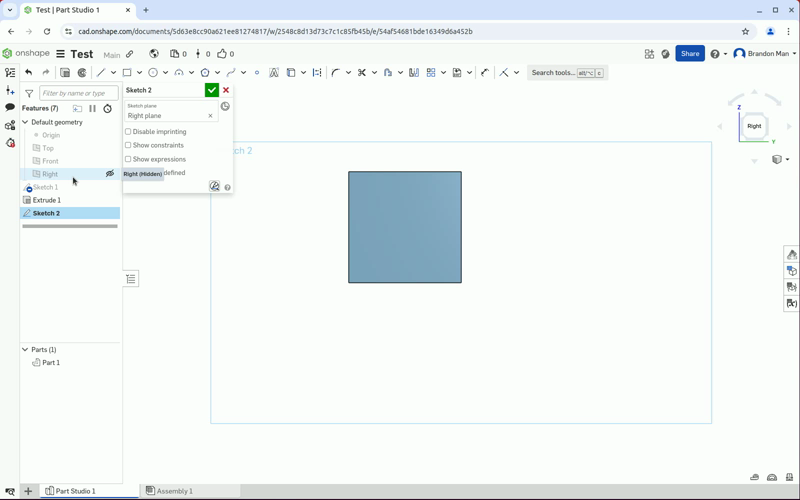
mouse_move(73, 352)
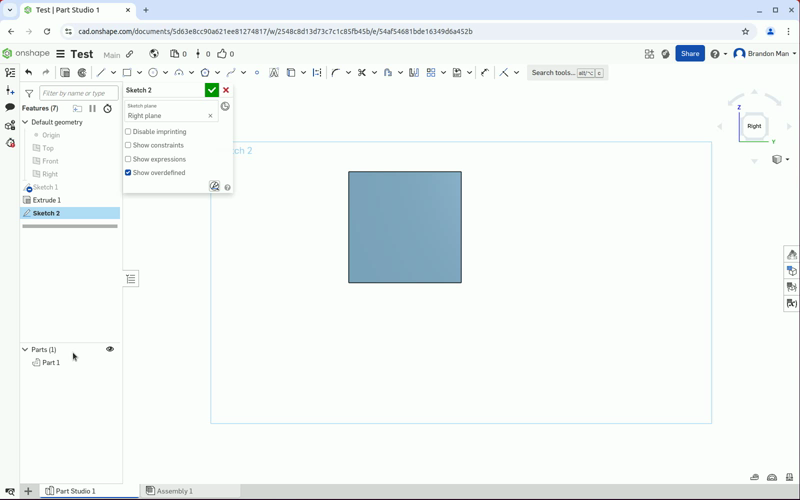
key(y)
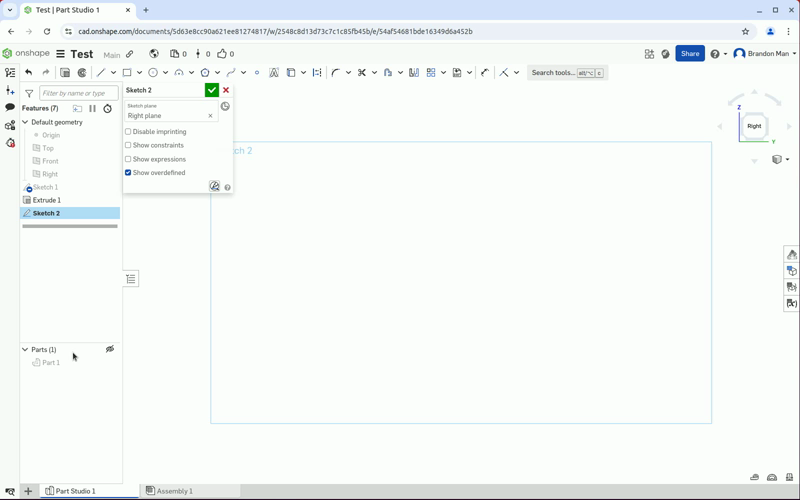
key(l)
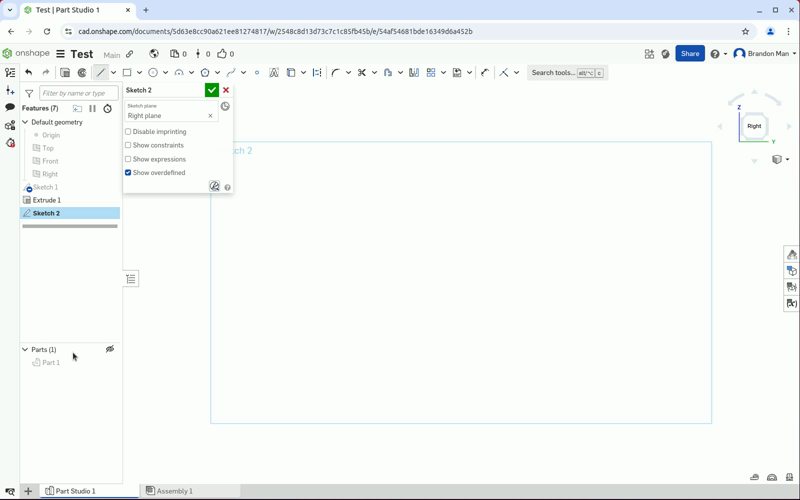
key_down(shift)
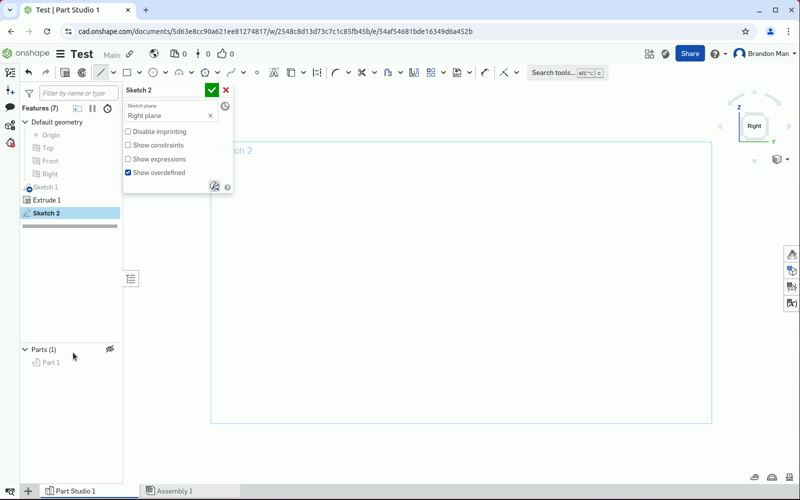
mouse_move(388, 231)
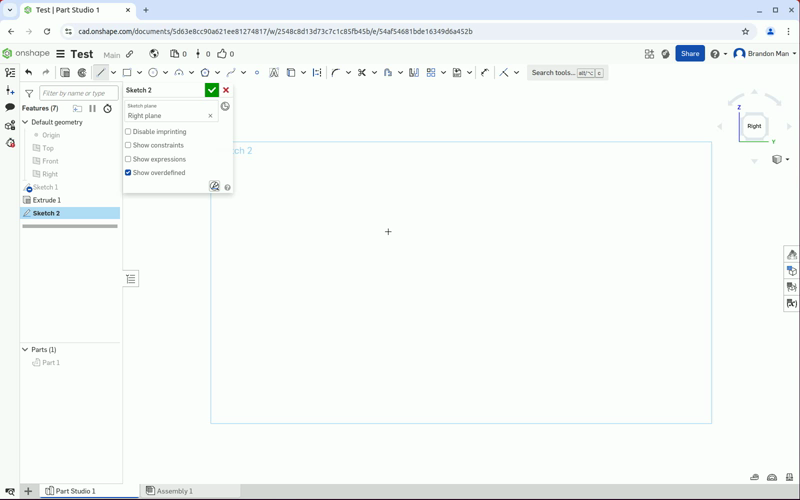
click(388, 231)
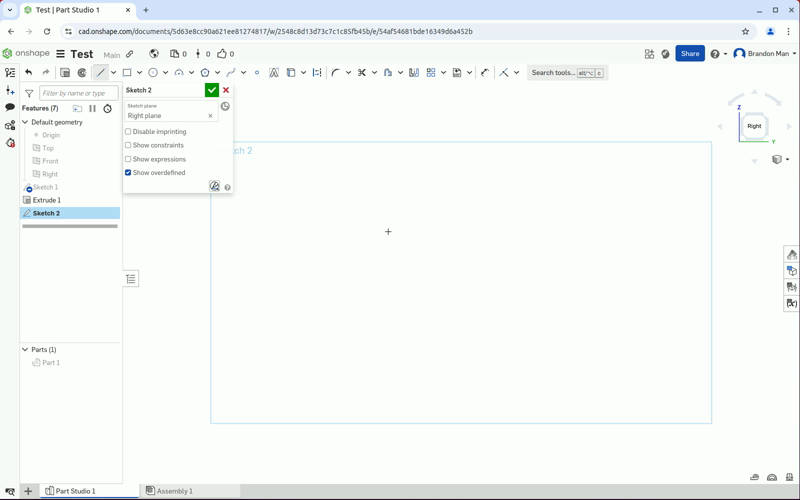
key_up(shift)
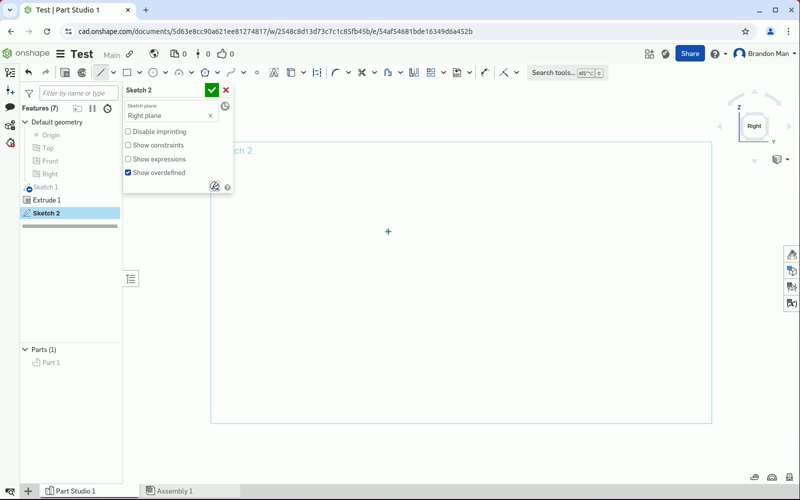
key_down(shift)
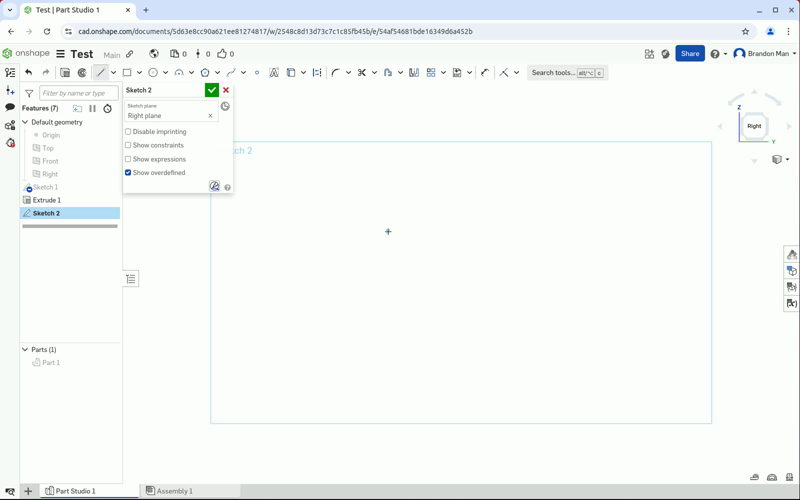
mouse_move(418, 231)
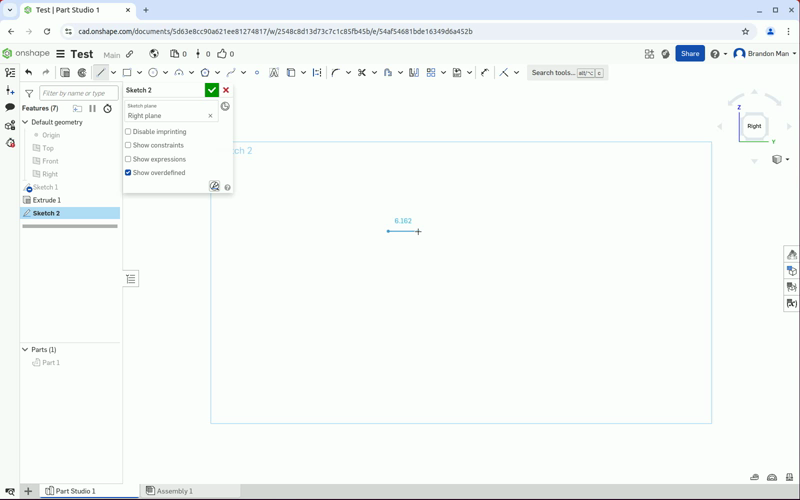
mouse_move(423, 231)
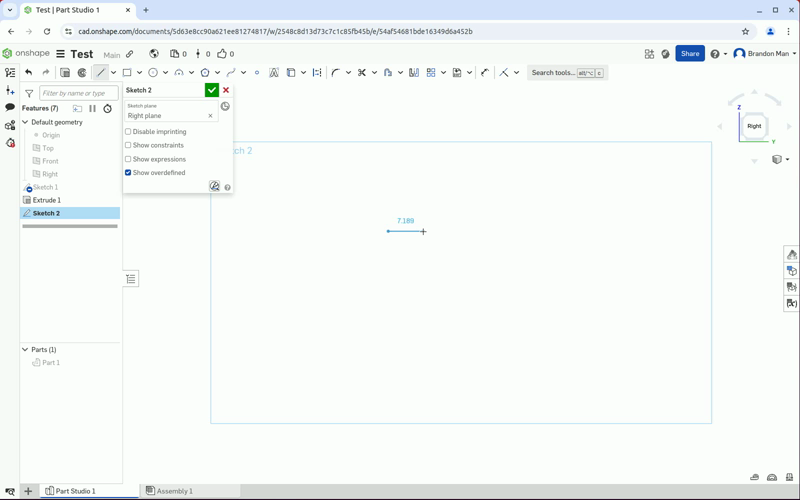
click(423, 231)
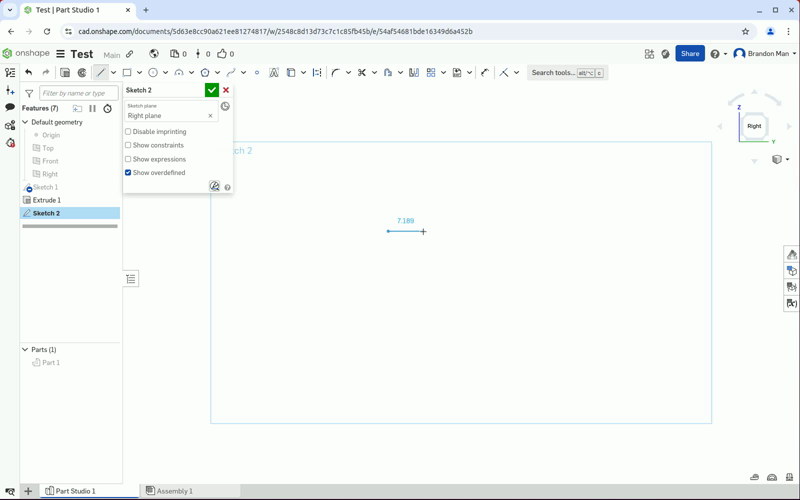
key_up(shift)
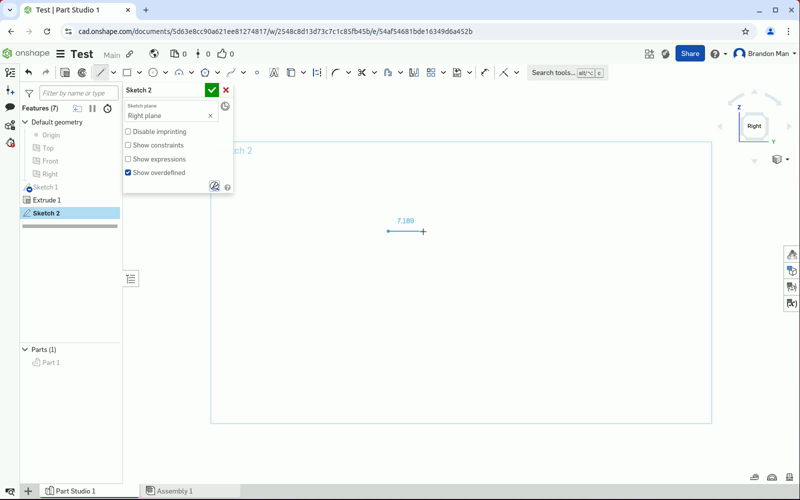
key_down(shift)
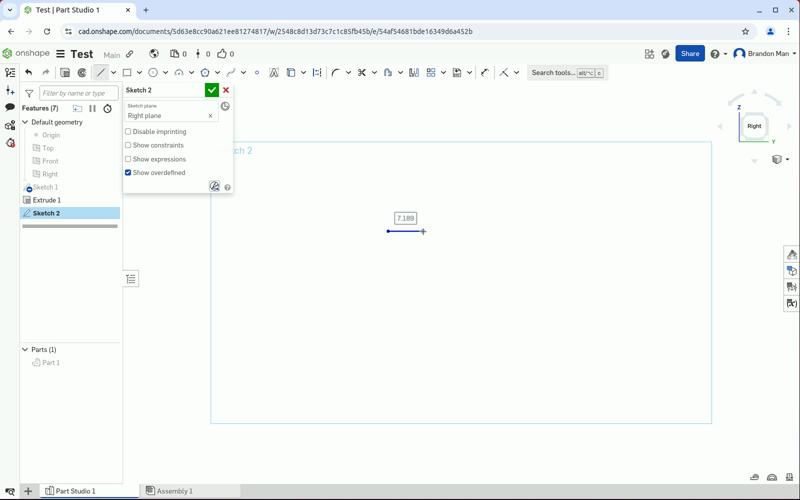
mouse_move(453, 231)
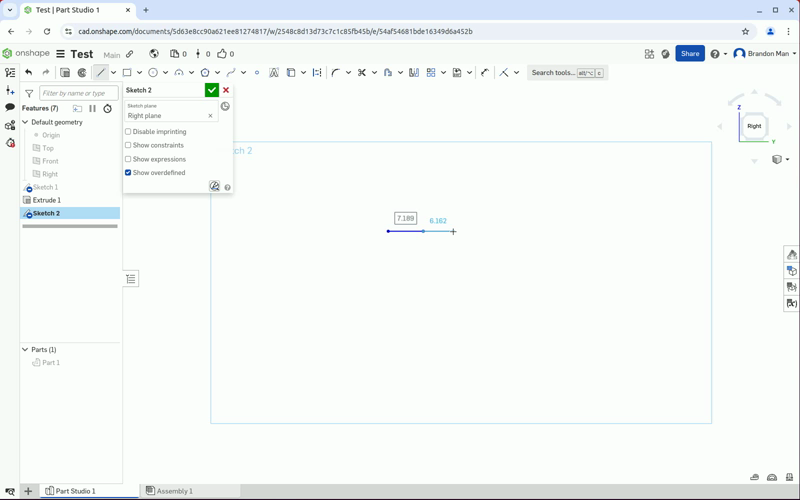
mouse_move(423, 195)
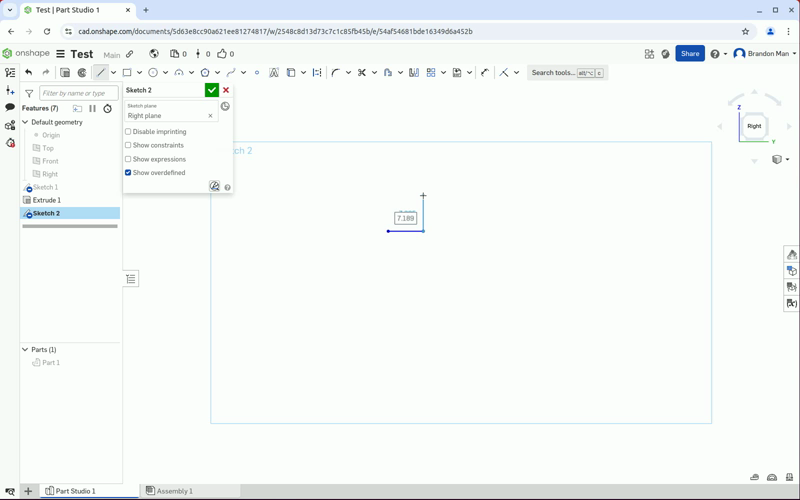
click(423, 195)
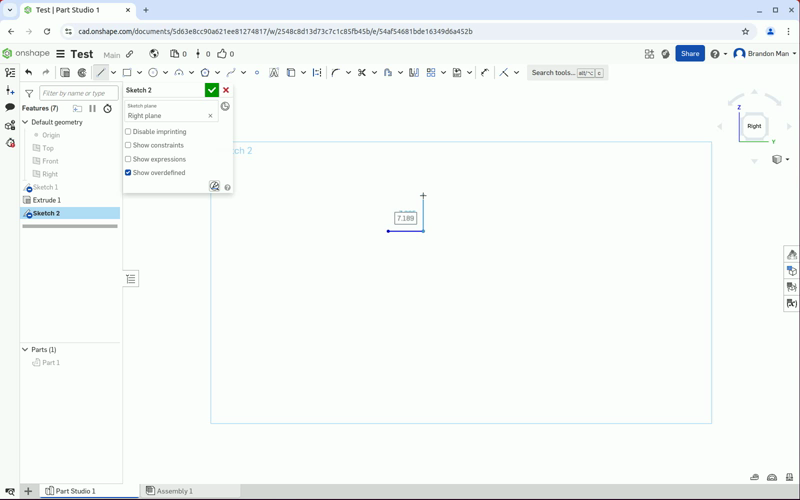
key_up(shift)
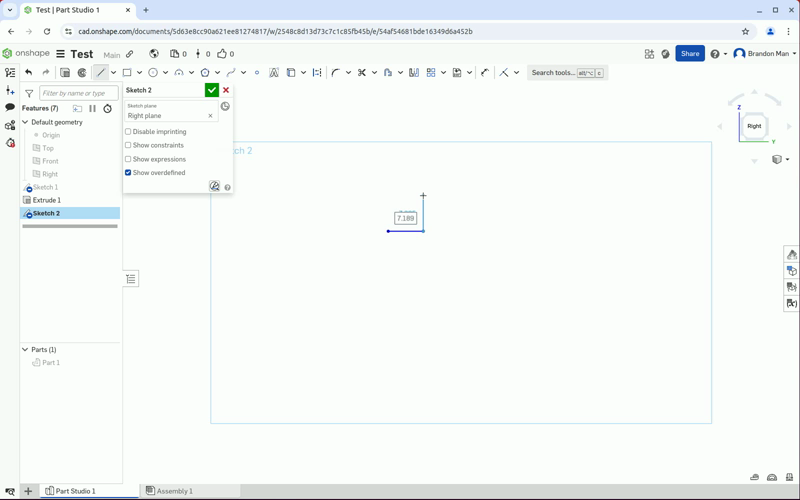
key_down(shift)
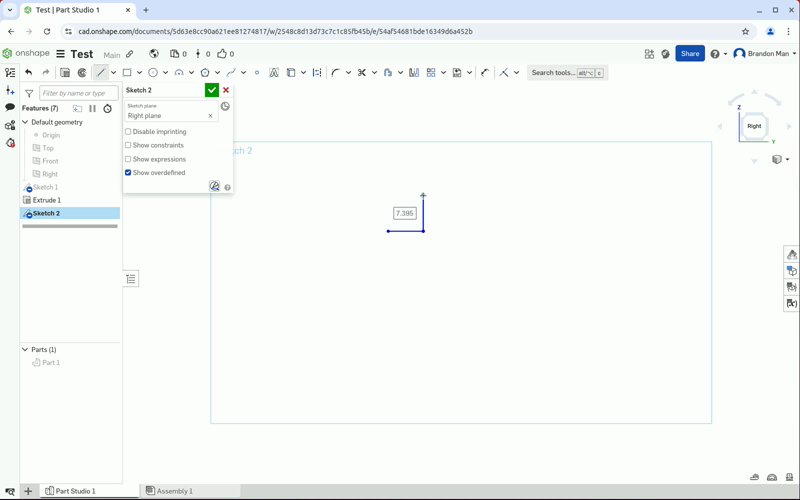
mouse_move(453, 195)
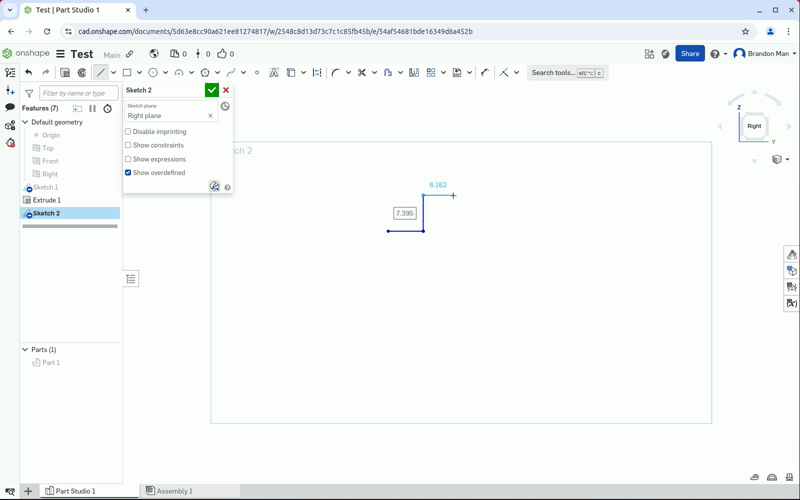
mouse_move(388, 195)
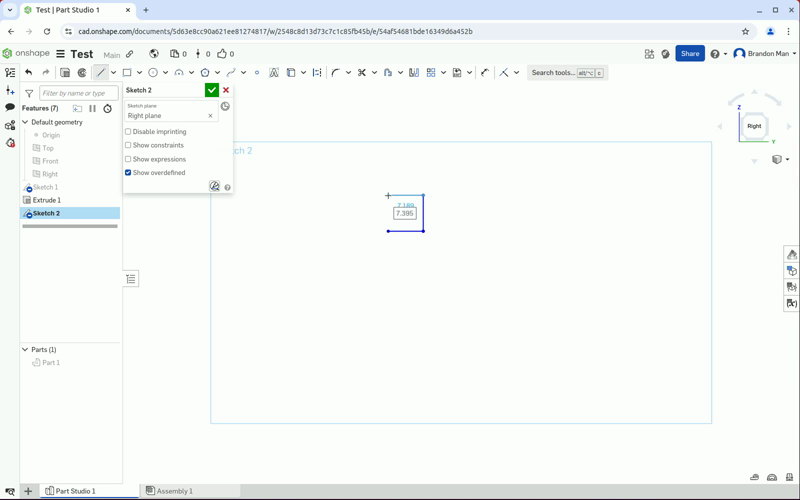
click(388, 195)
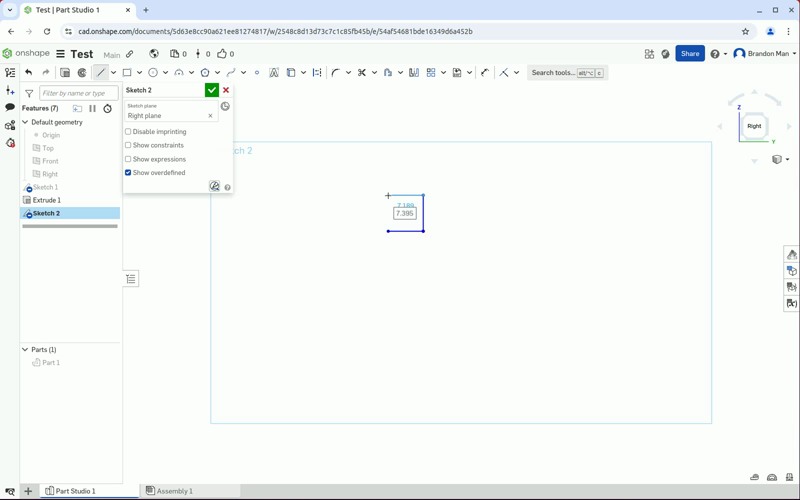
key_up(shift)
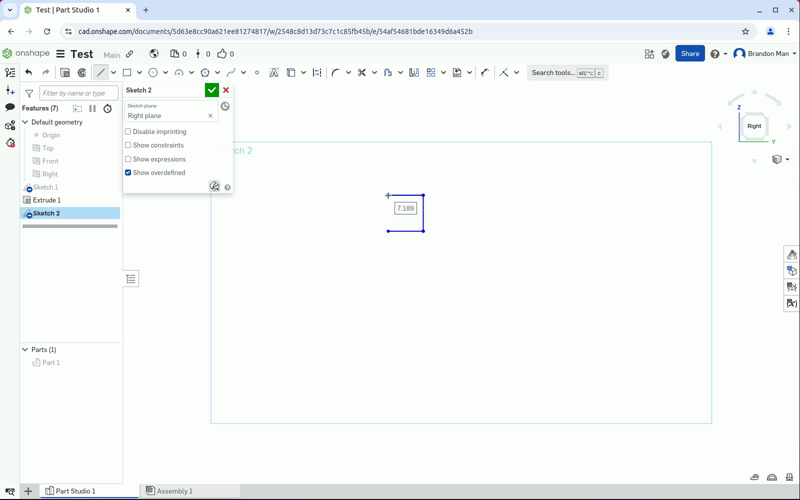
mouse_move(418, 195)
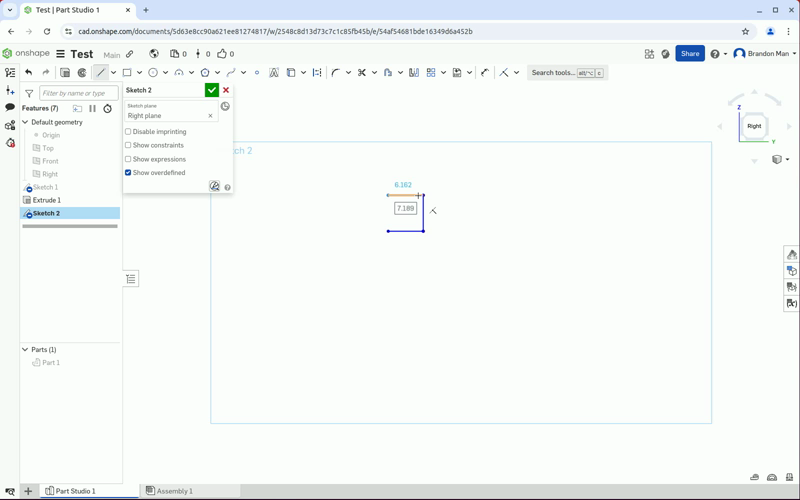
key_down(shift)
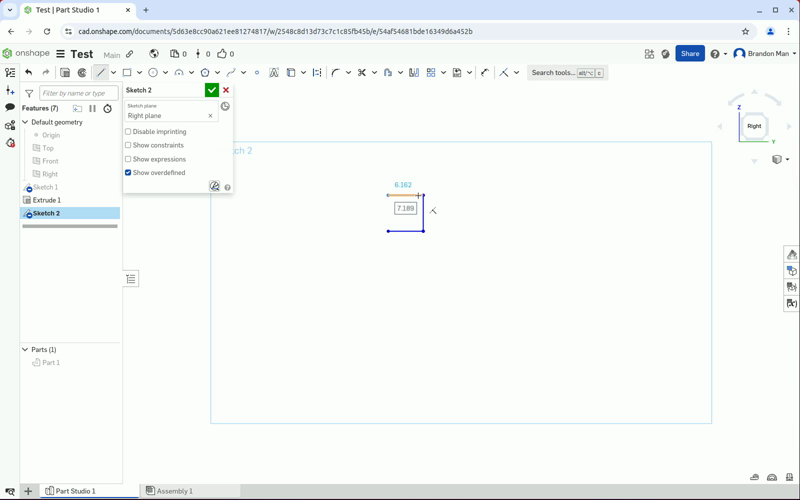
mouse_move(388, 231)
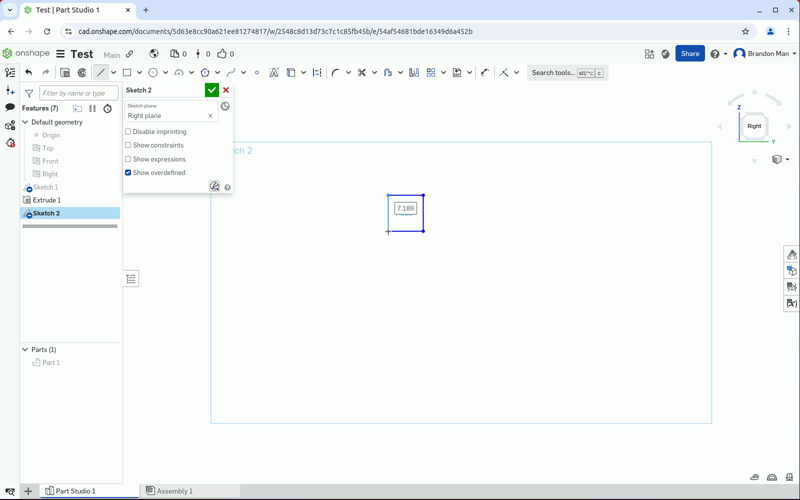
key_up(shift)
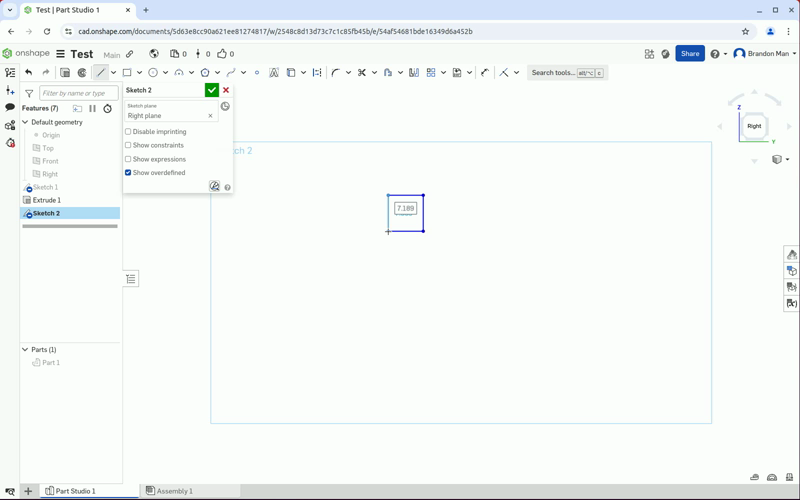
click(388, 231)
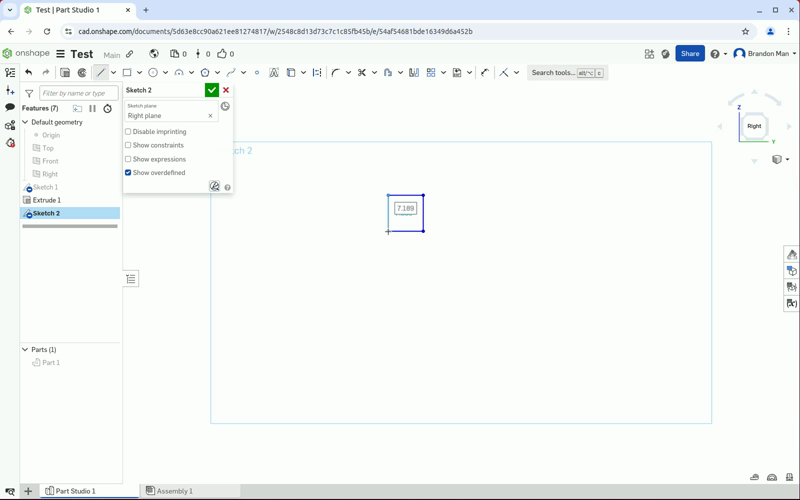
key(esc)
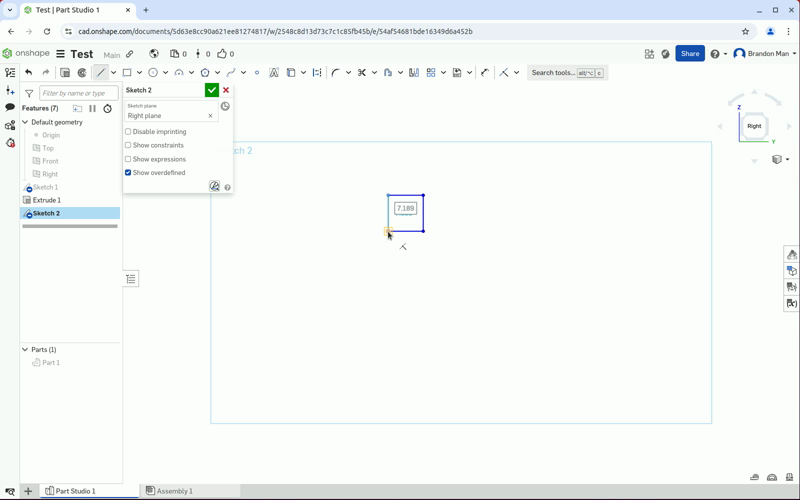
mouse_move(418, 213)
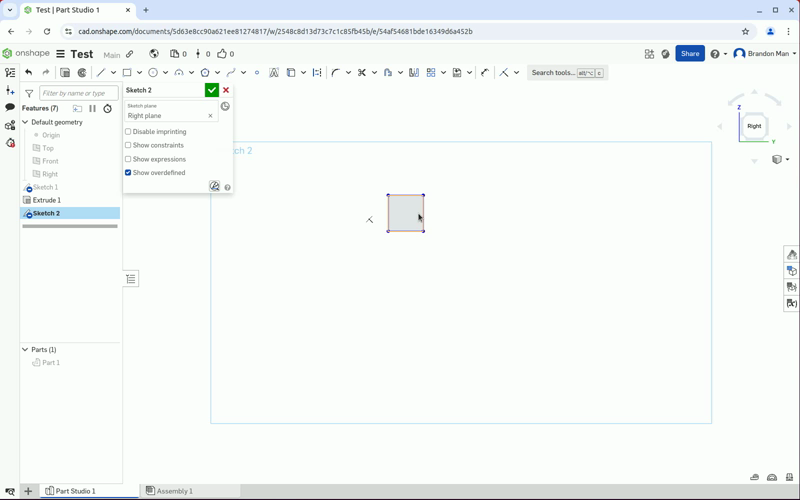
scroll(6)
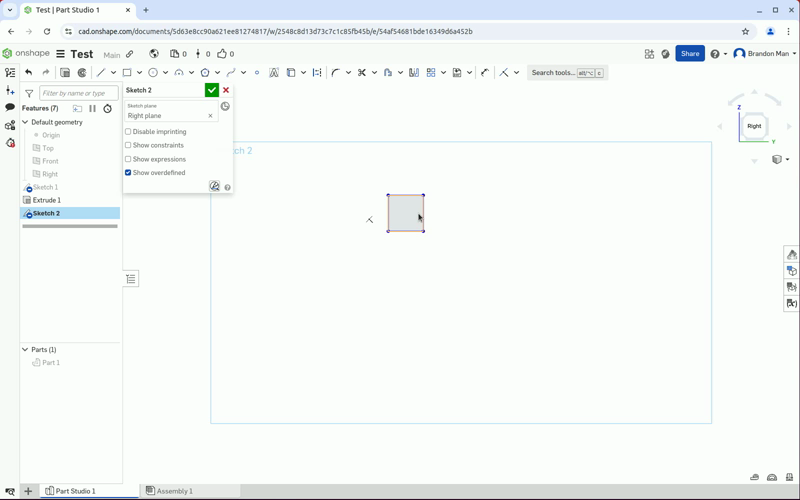
scroll(6)
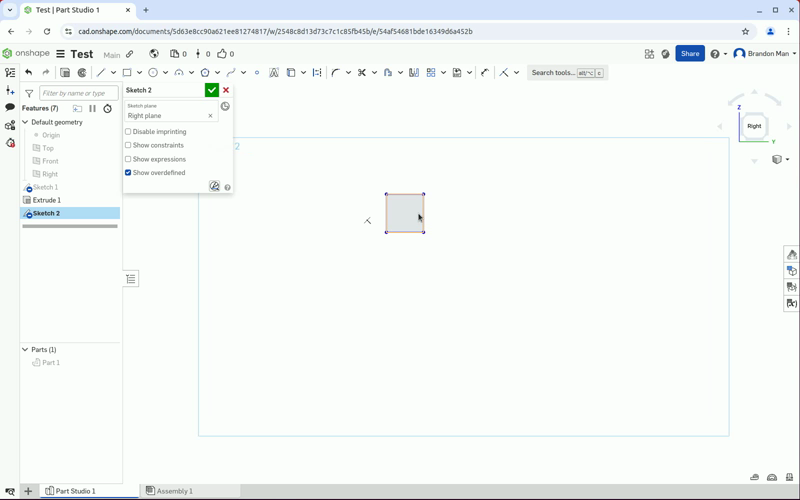
scroll(6)
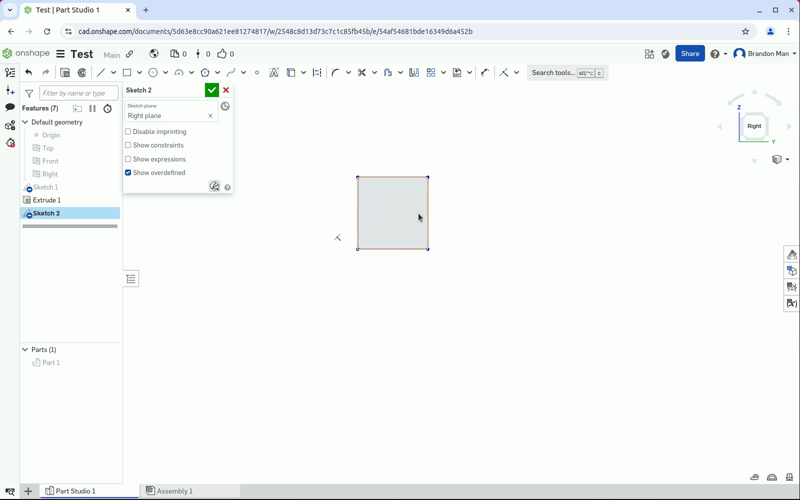
scroll(6)
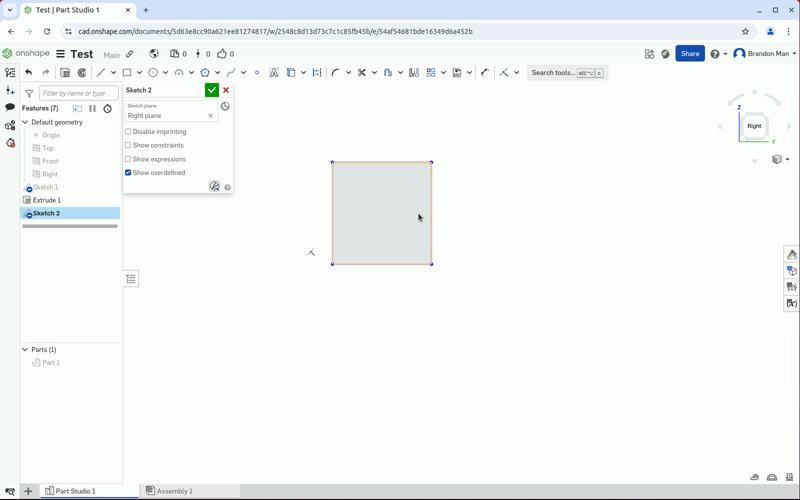
scroll(6)
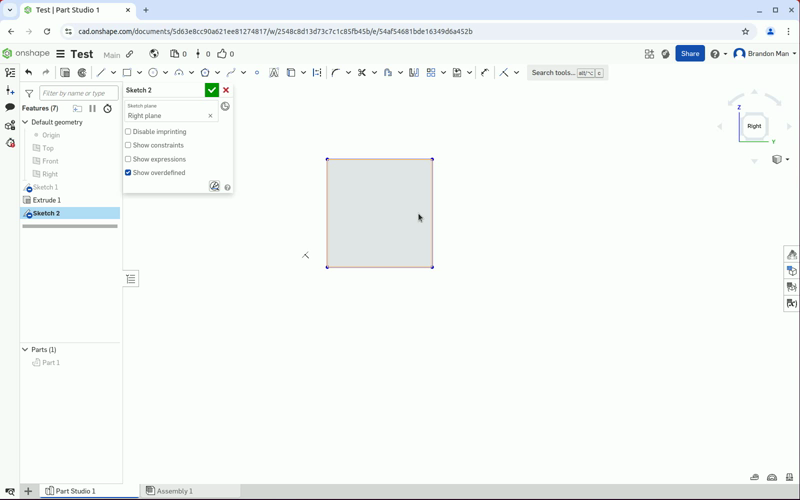
scroll(6)
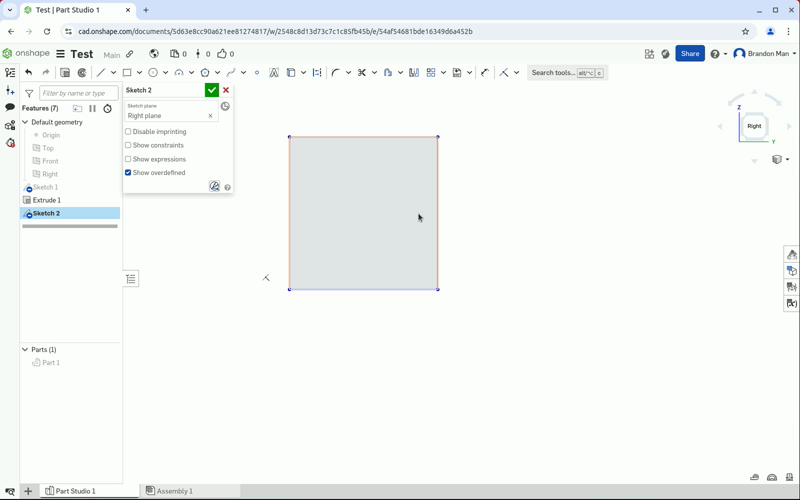
scroll(6)
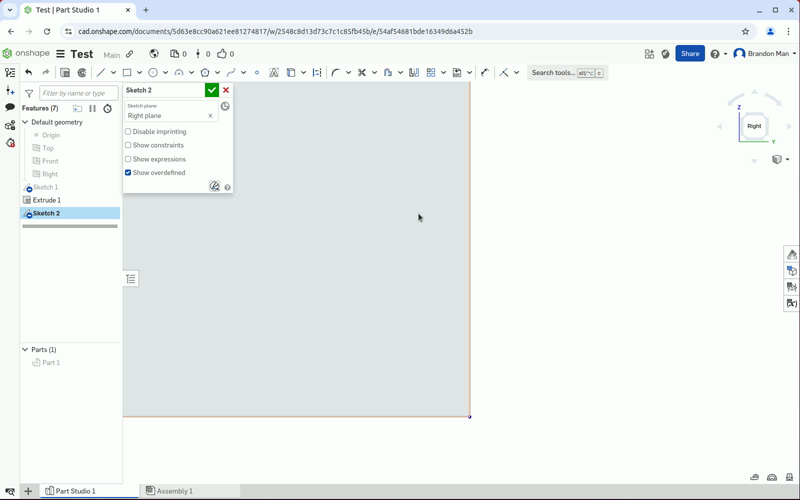
click(418, 213)
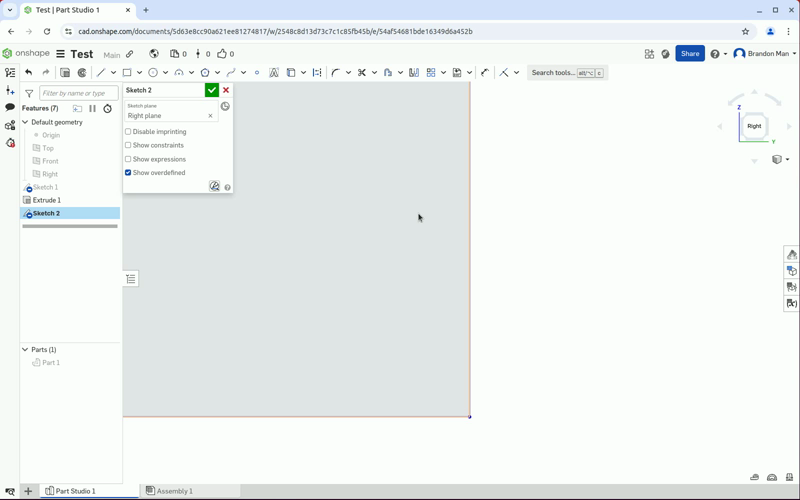
scroll(-6)
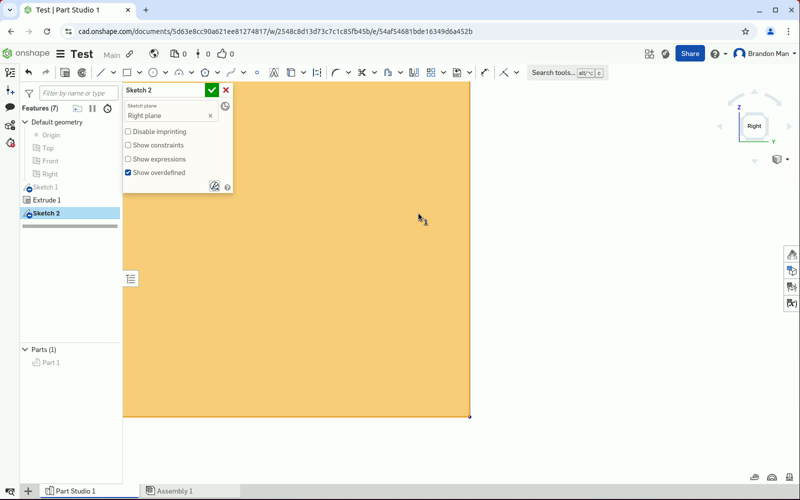
scroll(-6)
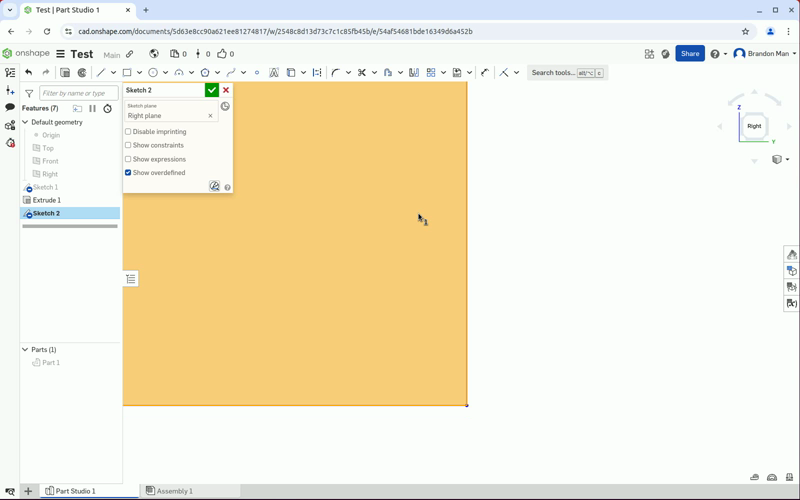
scroll(-6)
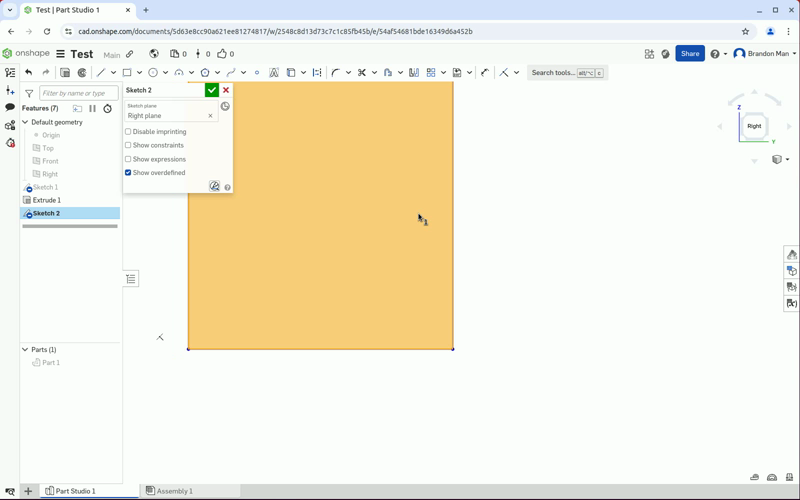
scroll(-6)
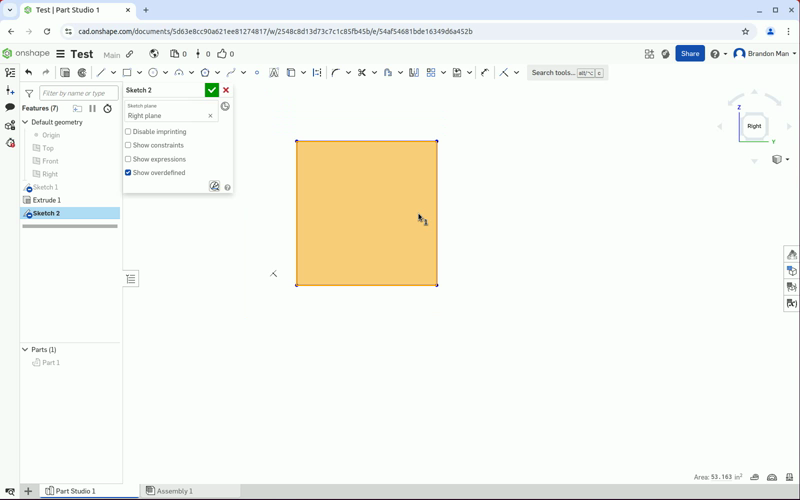
scroll(-6)
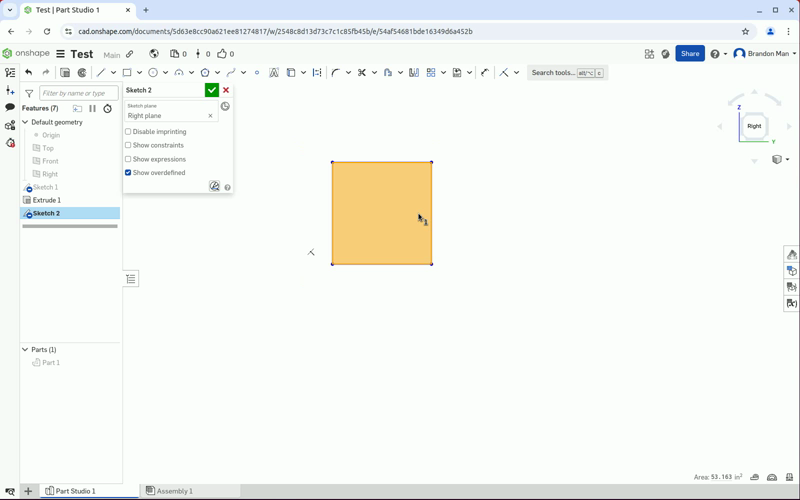
scroll(-6)
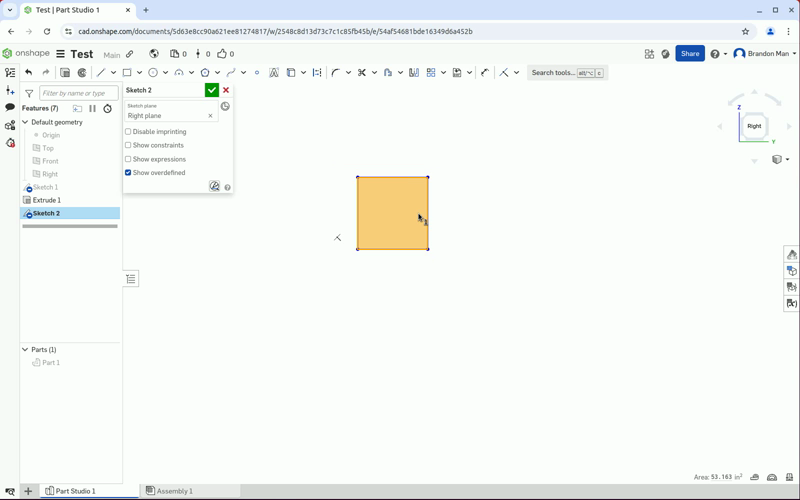
scroll(-6)
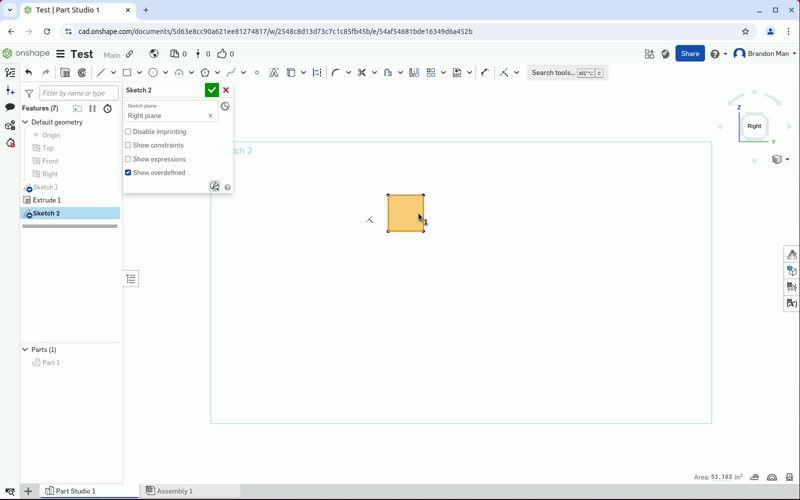
mouse_move(73, 352)
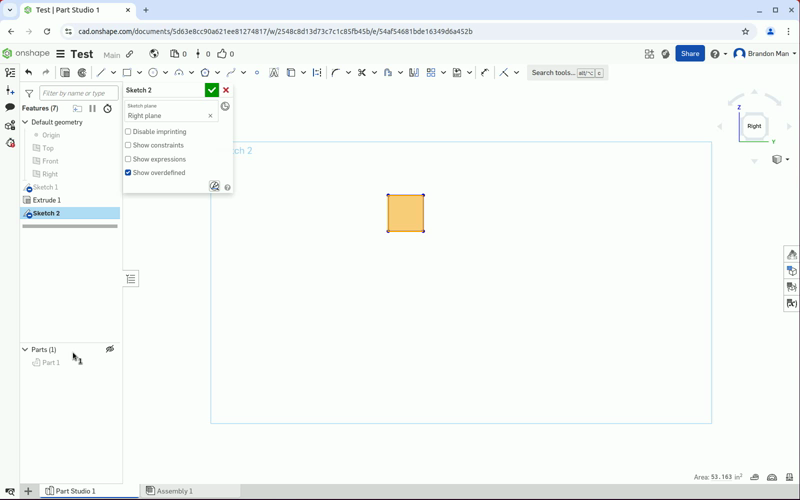
key(shift+y)
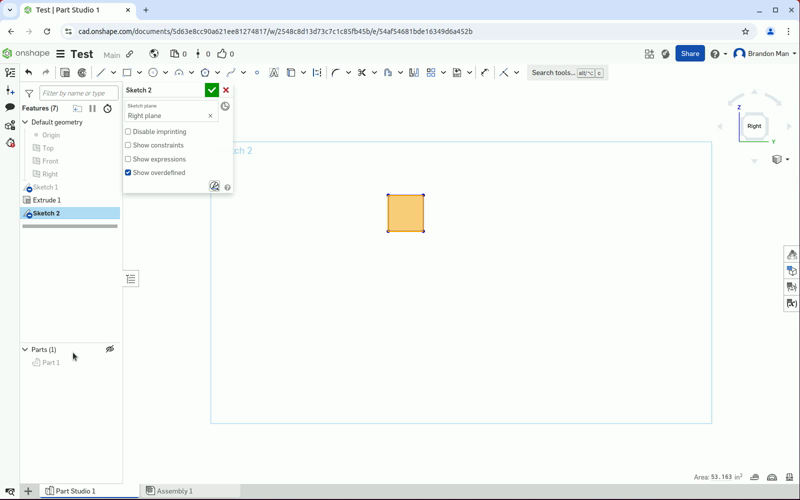
key(shift+e)
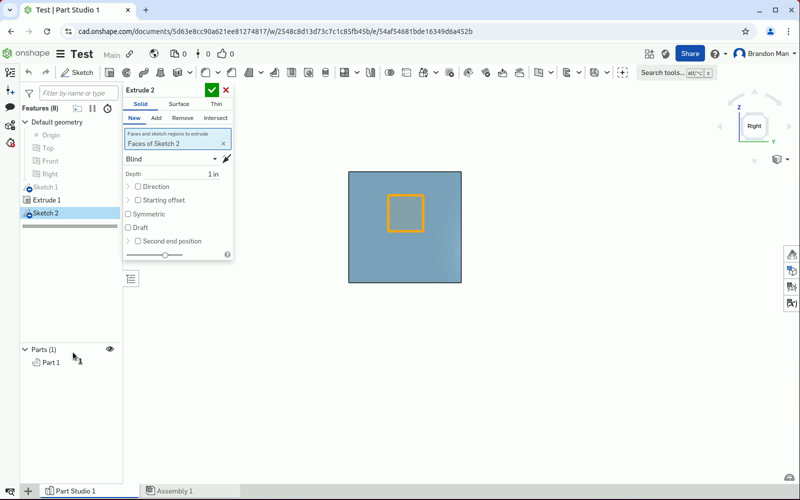
mouse_move(143, 106)
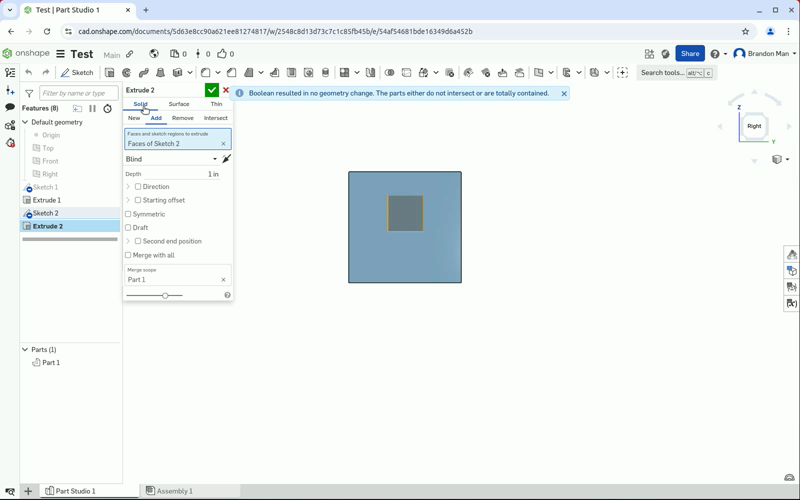
click(143, 106)
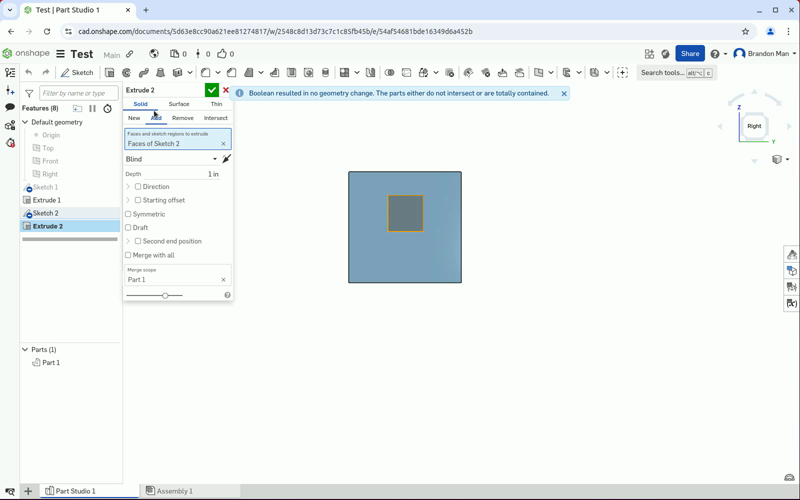
mouse_move(186, 120)
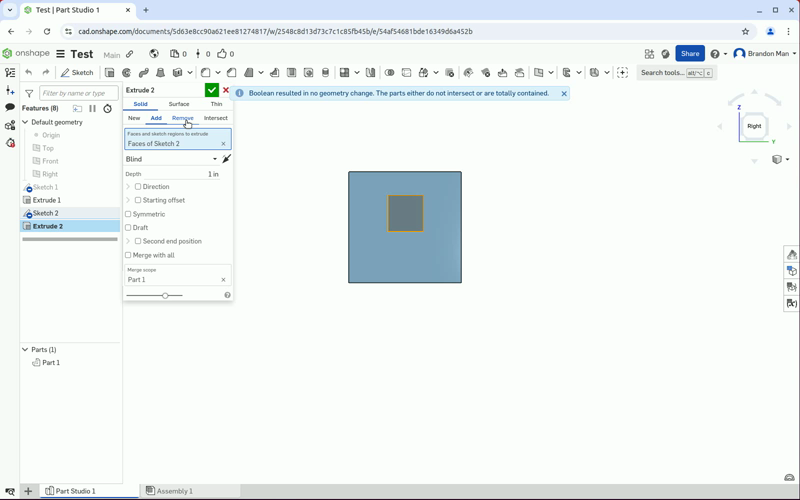
click(186, 120)
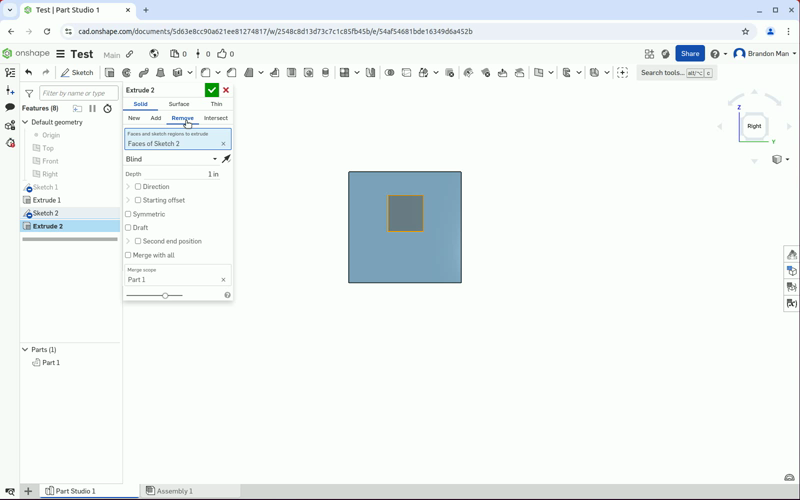
key(tab, 4)
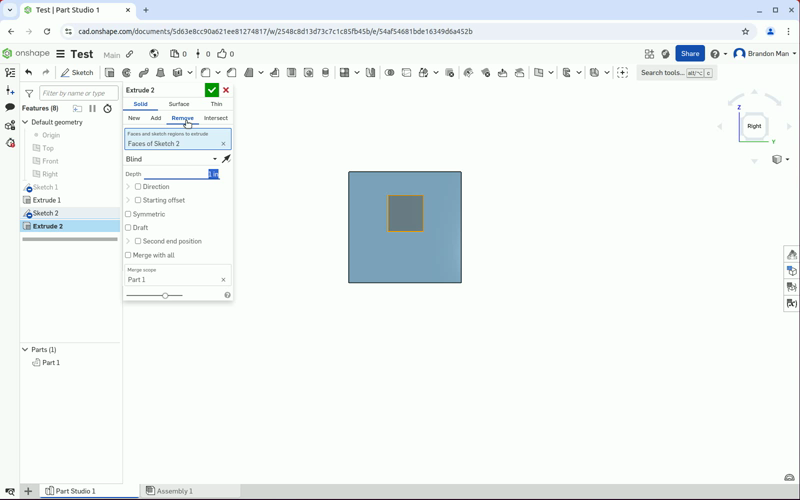
text(-19.498)
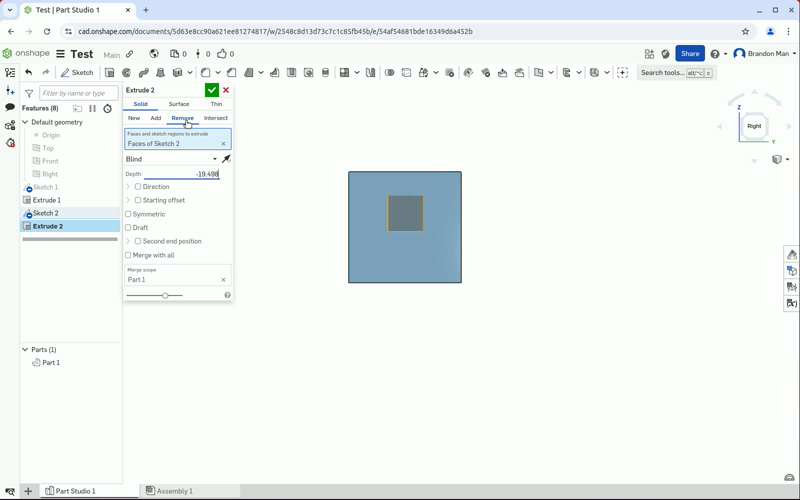
key(tab, 6)
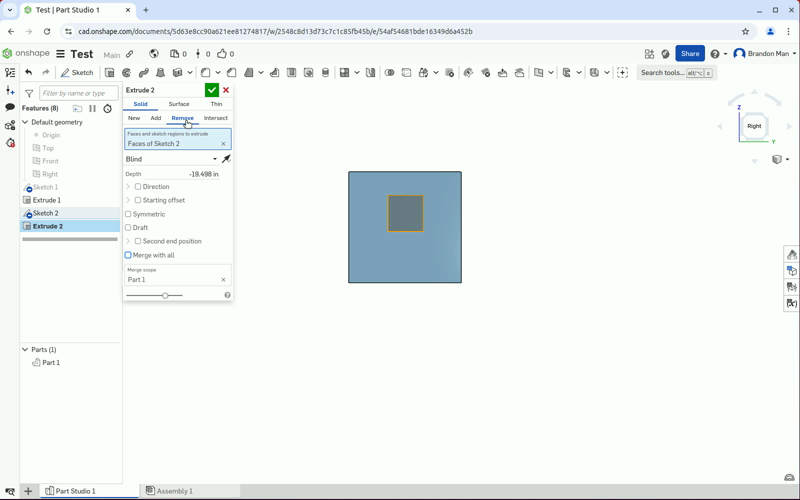
key(space)
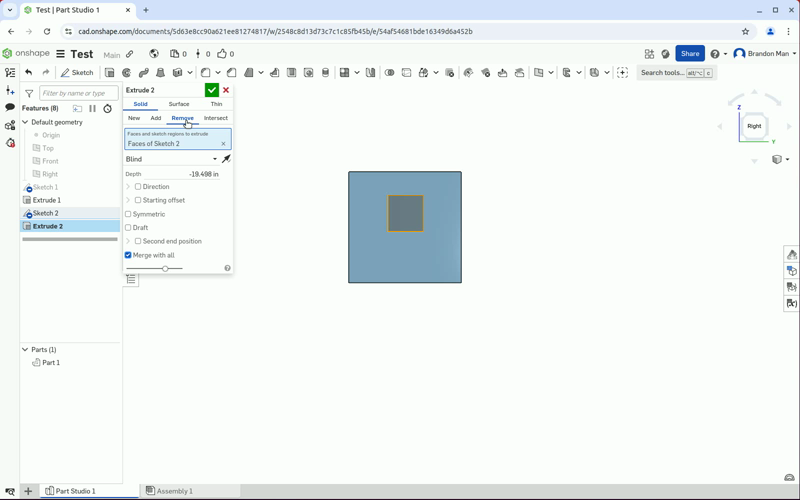
key(enter)
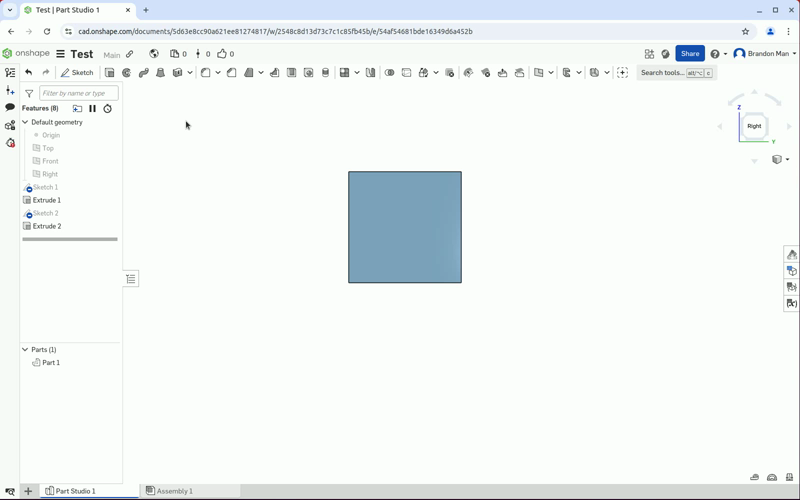
key(shift+h)
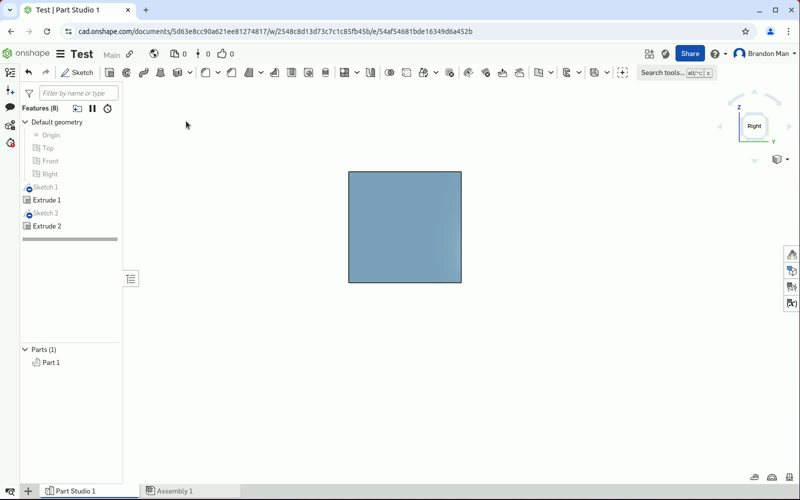
key(shift+h)
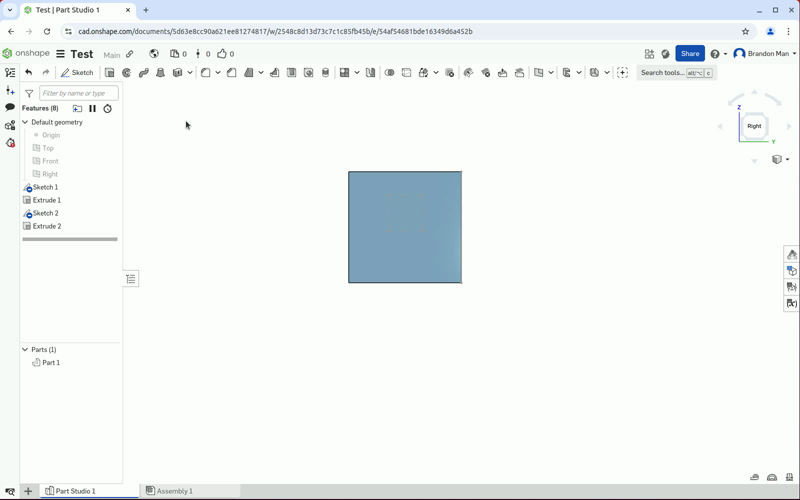
key(shift+7)
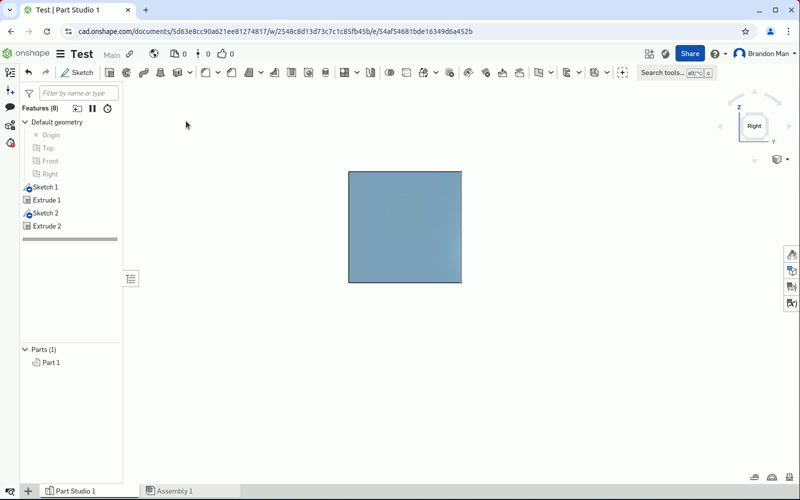
key(right, 2)
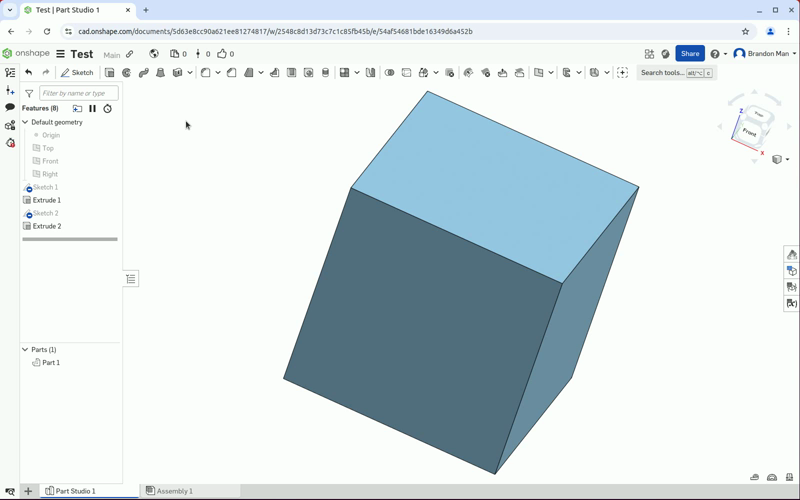
key(down, 2)
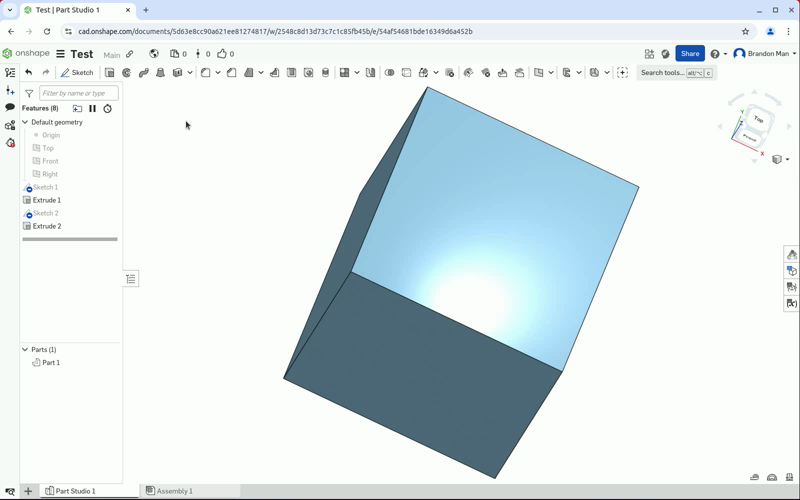
key(up, 2)
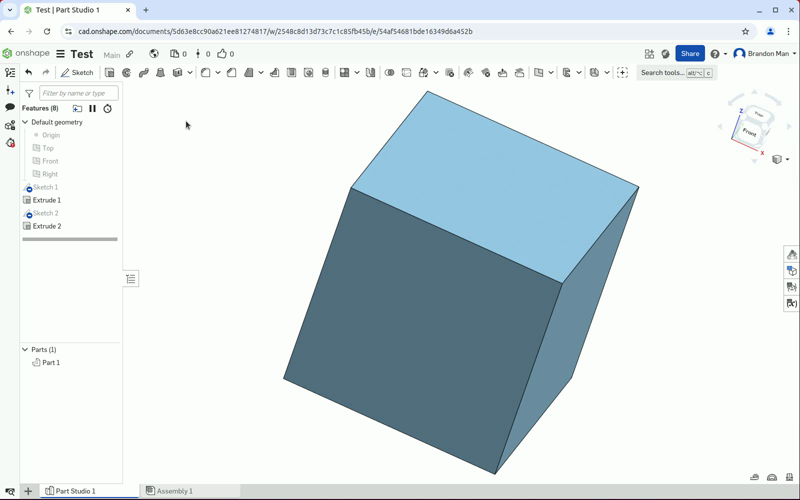
key(left, 2)
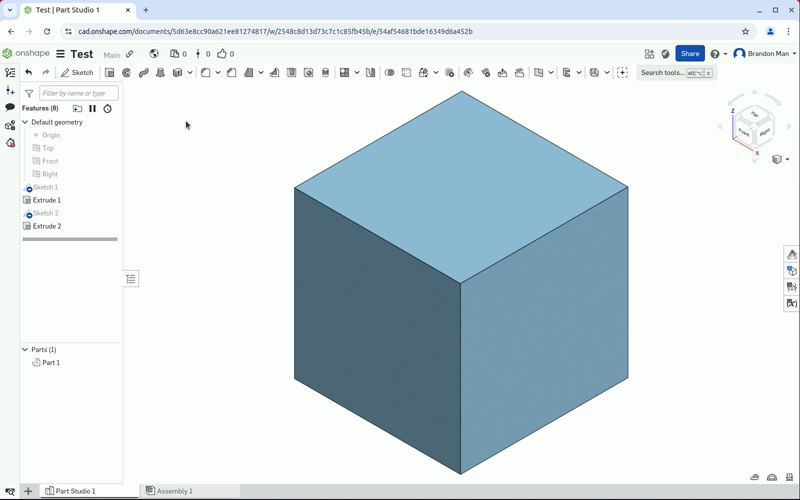
mouse_move(73, 189)
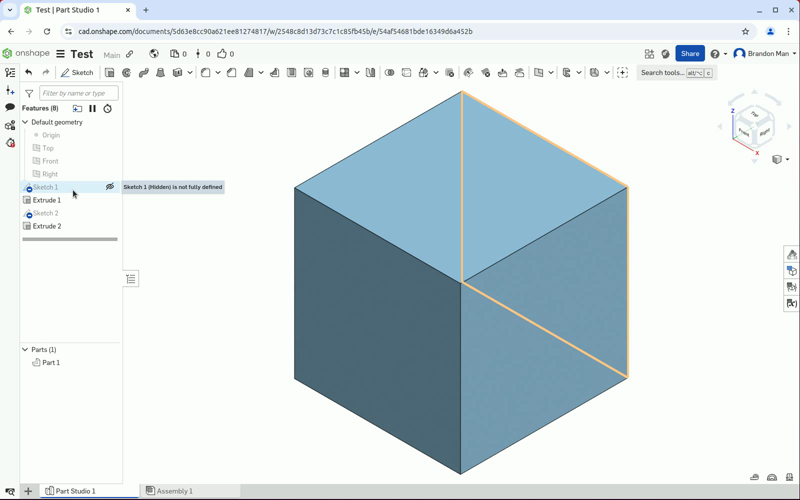
click(73, 189)